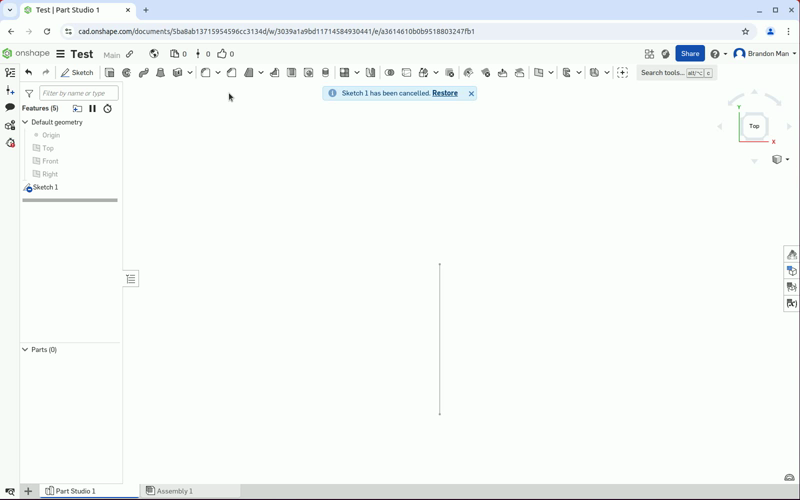
key(shift+h)
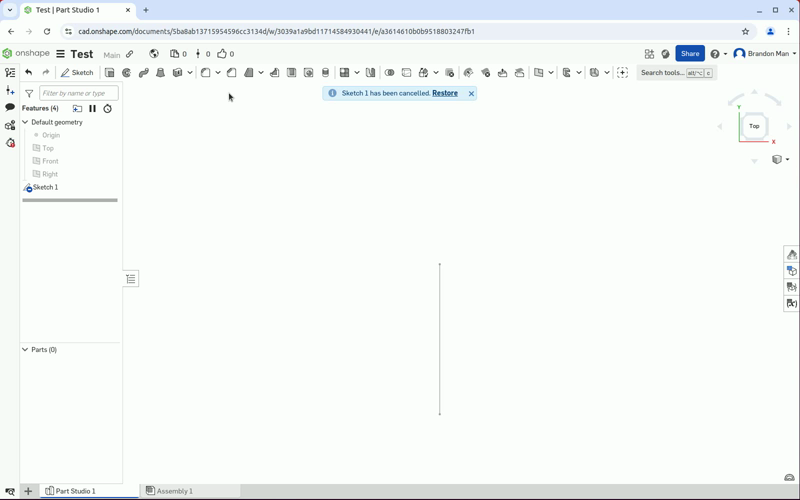
key(shift+s)
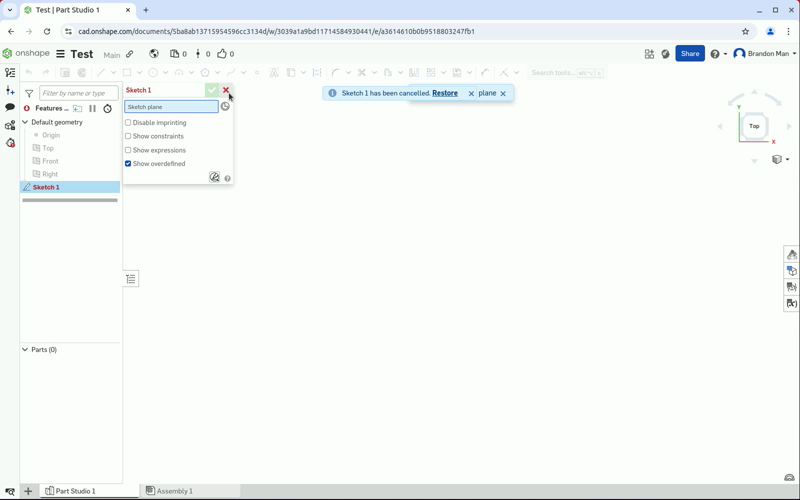
mouse_move(73, 150)
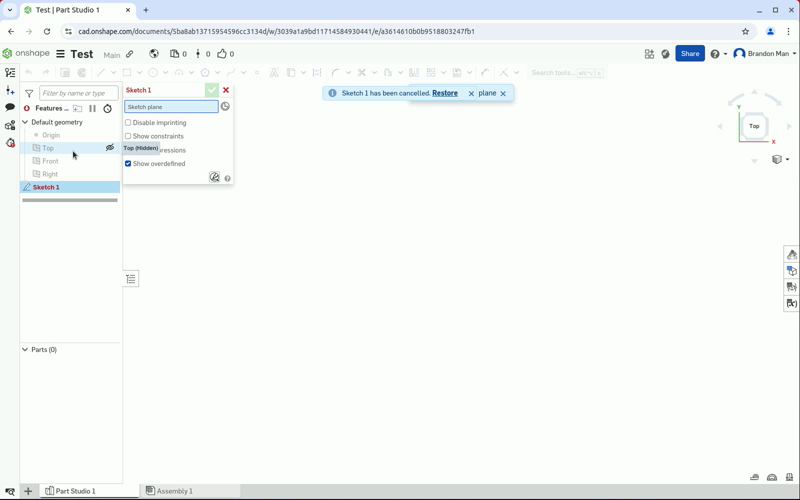
click(73, 150)
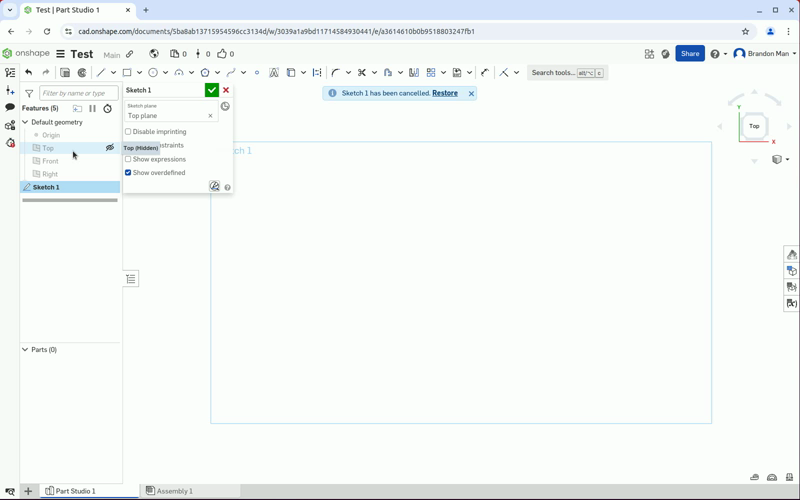
mouse_move(73, 352)
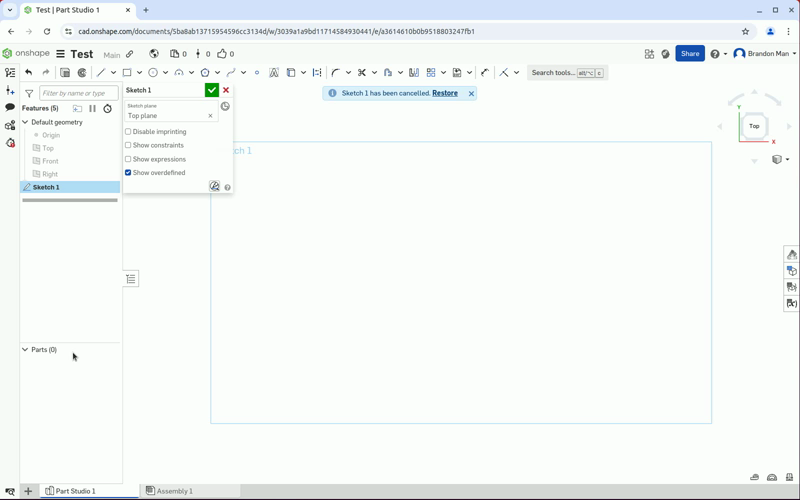
key(y)
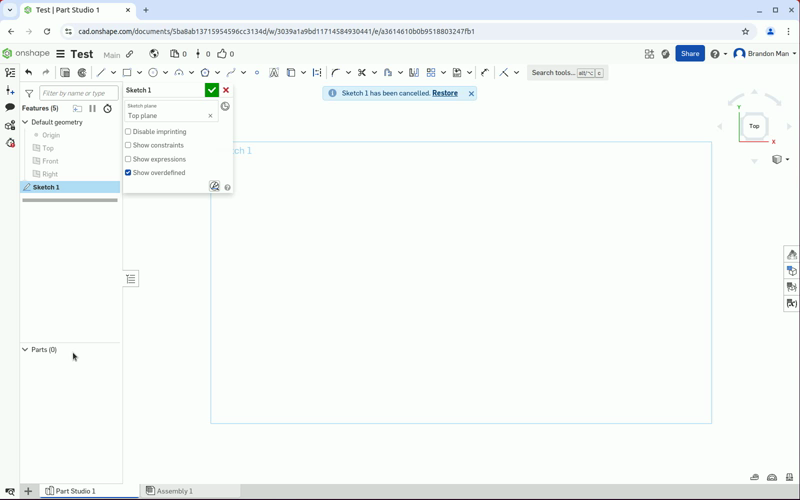
key(l)
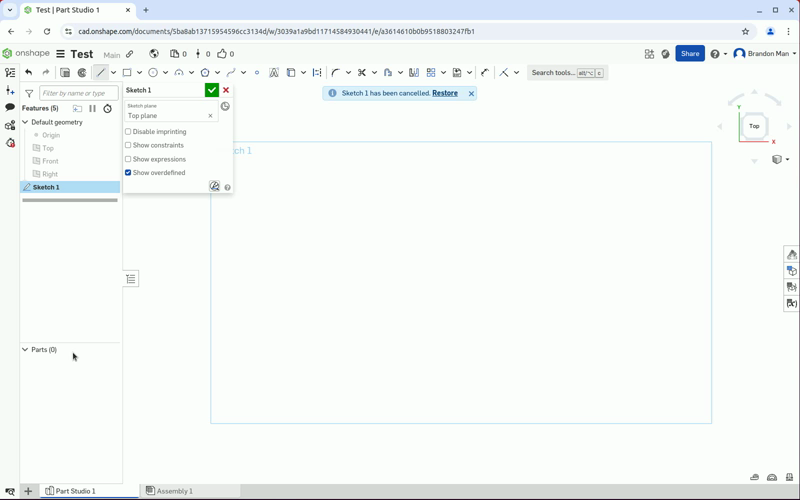
key_down(shift)
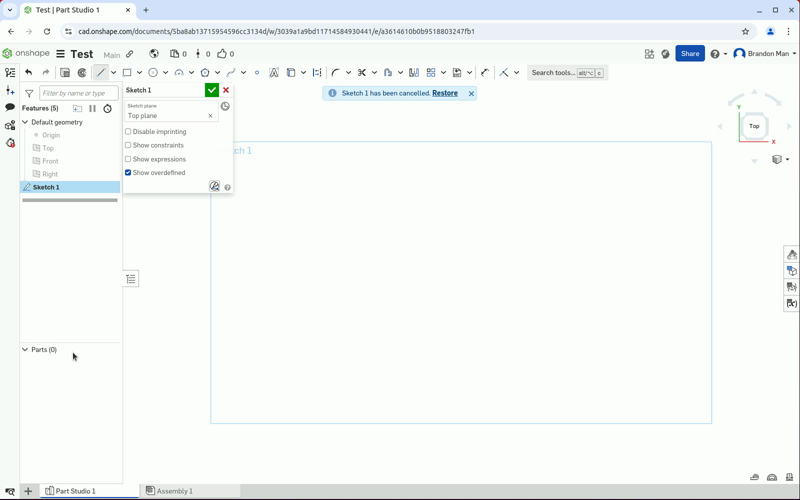
mouse_move(356, 260)
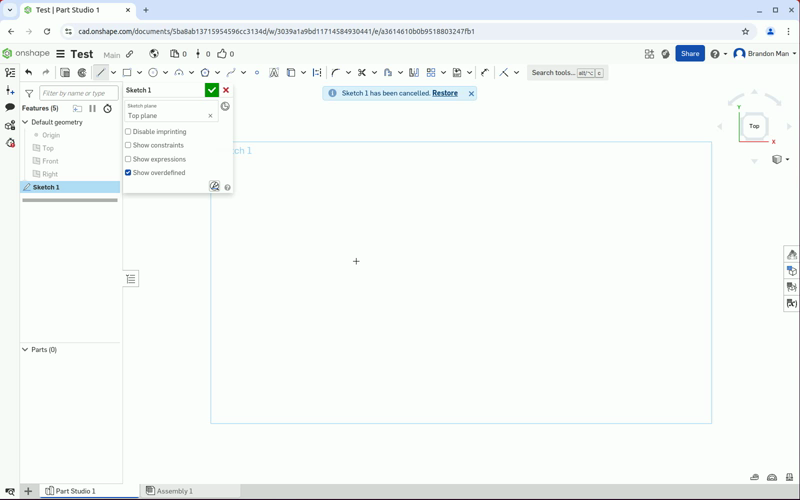
click(356, 260)
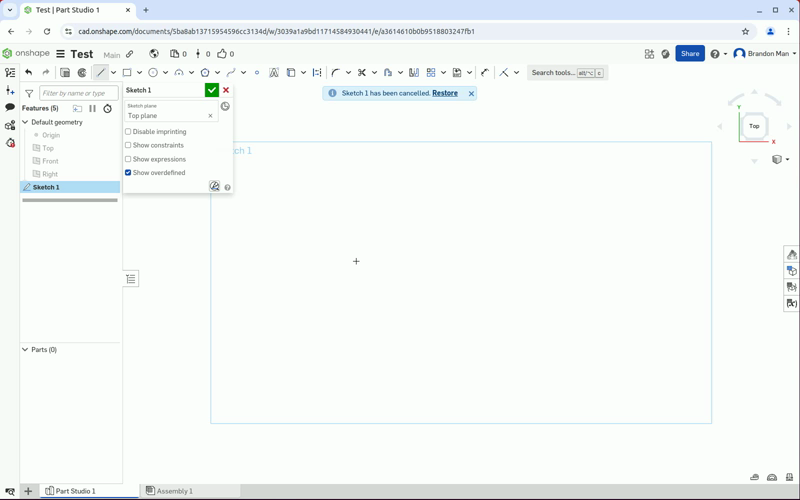
key_up(shift)
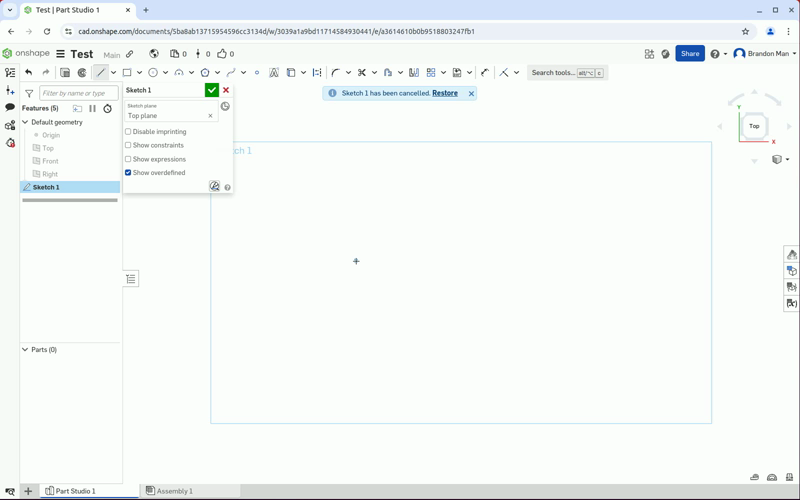
key_down(shift)
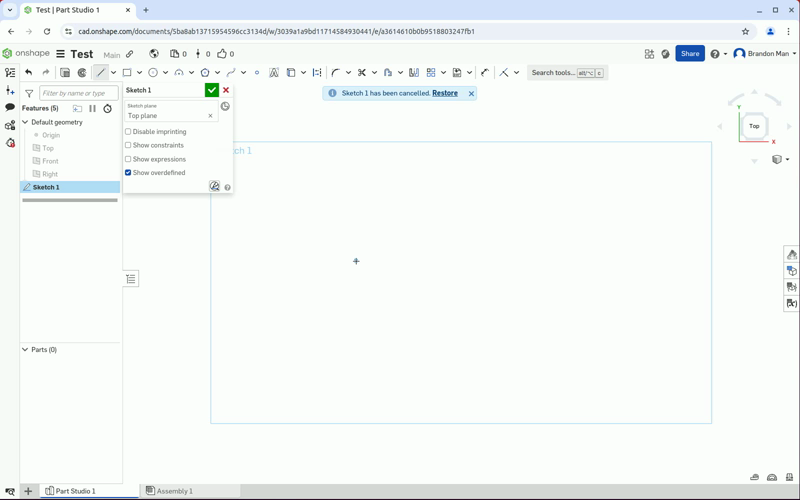
mouse_move(534, 260)
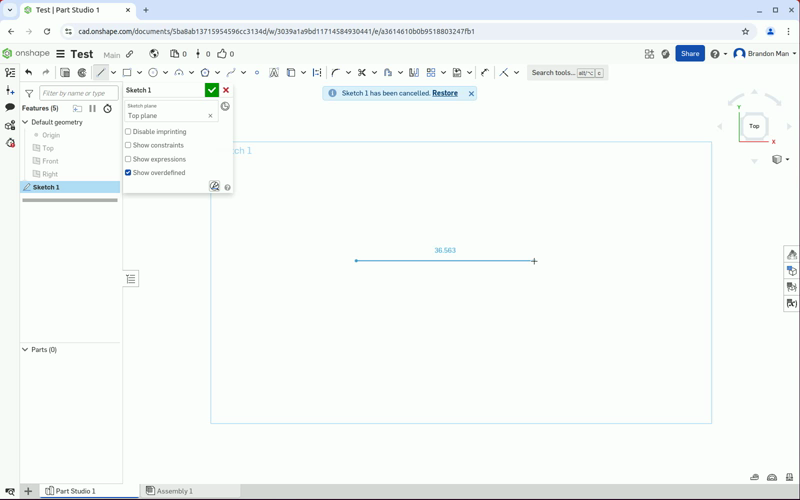
click(534, 260)
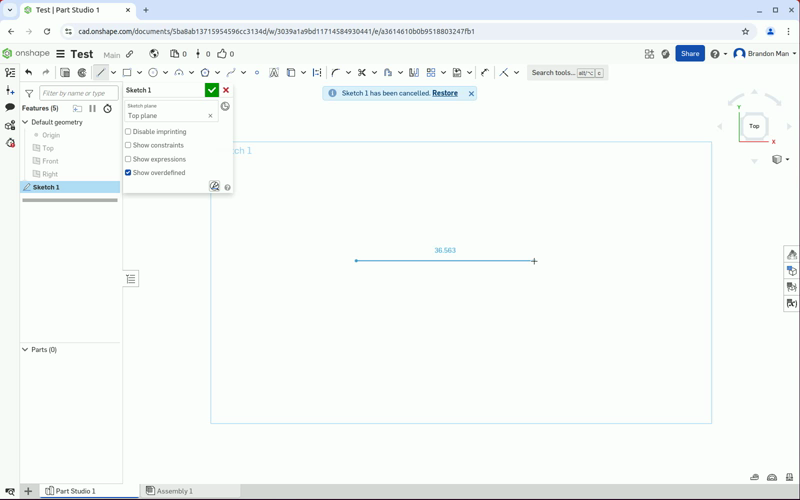
key_up(shift)
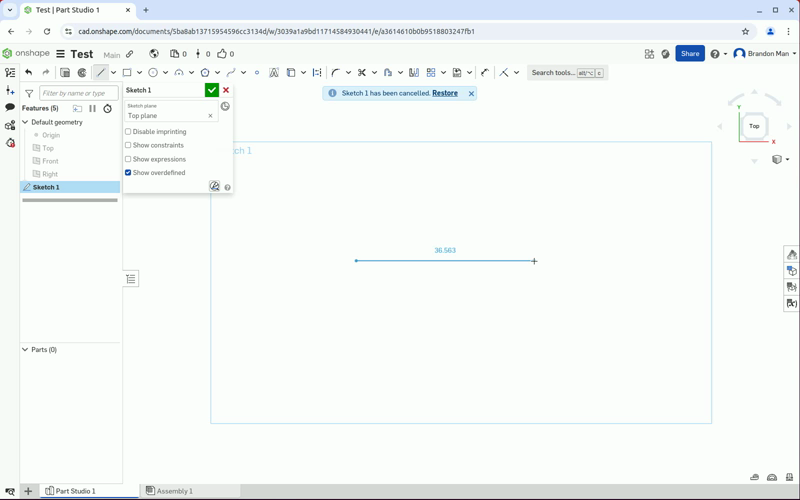
key_down(shift)
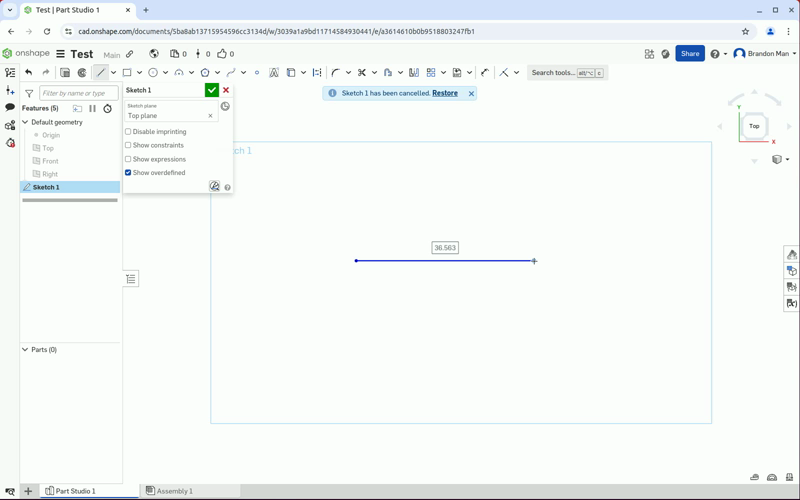
mouse_move(564, 260)
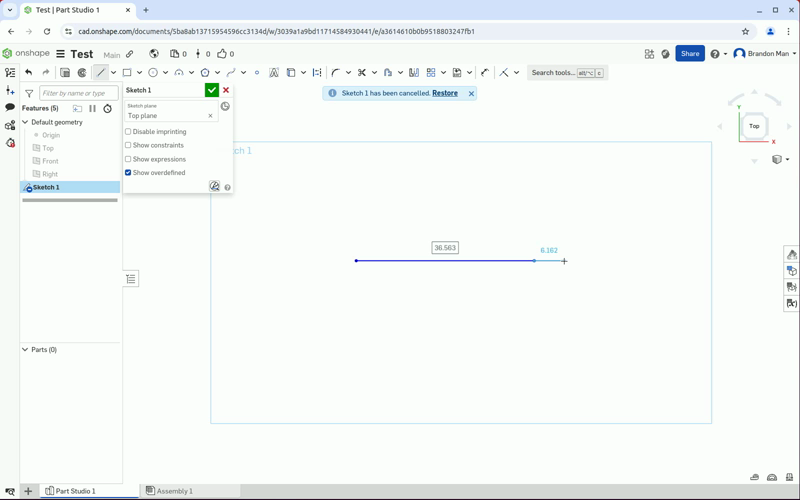
mouse_move(534, 240)
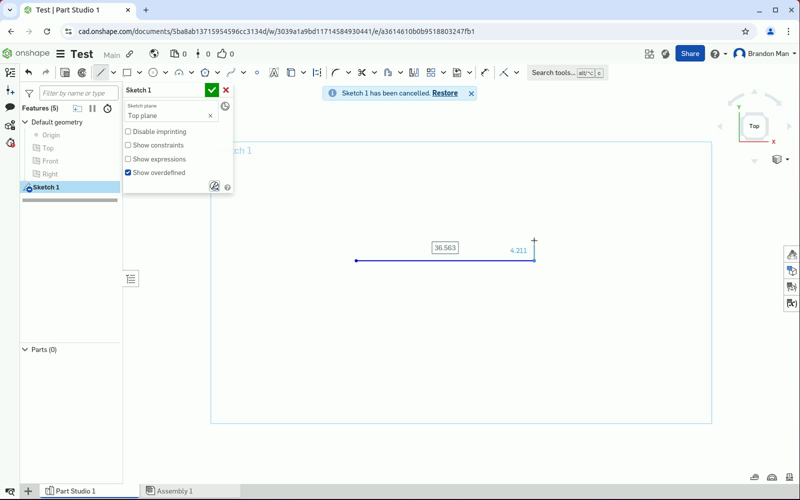
click(534, 240)
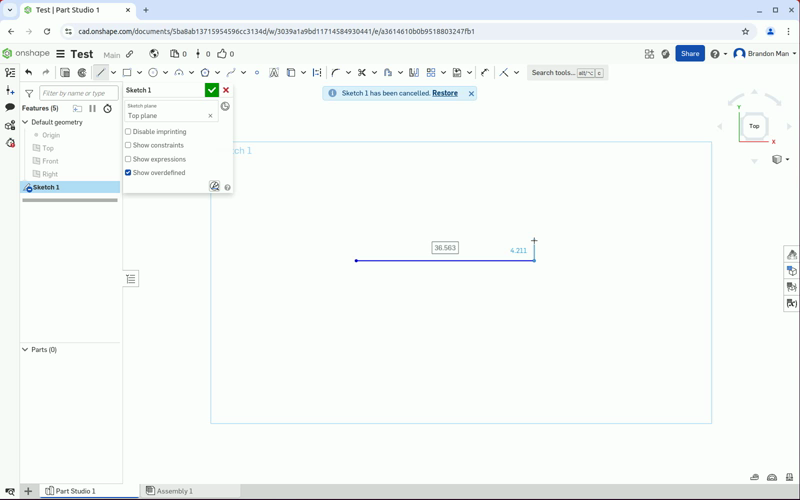
key_up(shift)
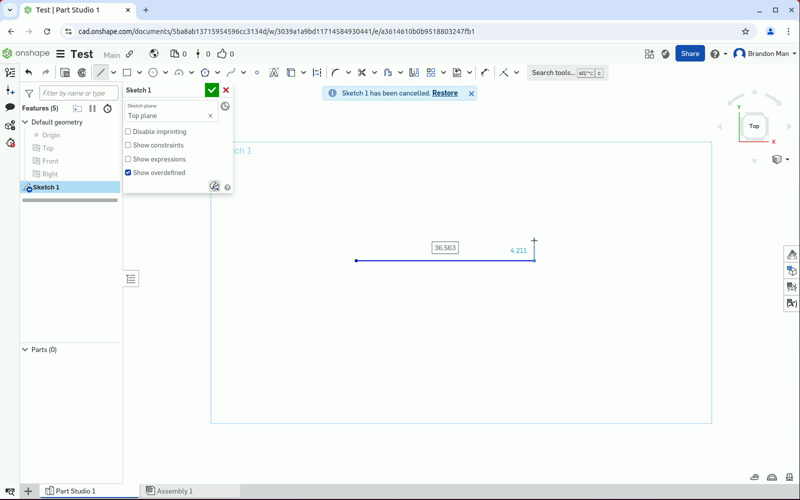
key_down(shift)
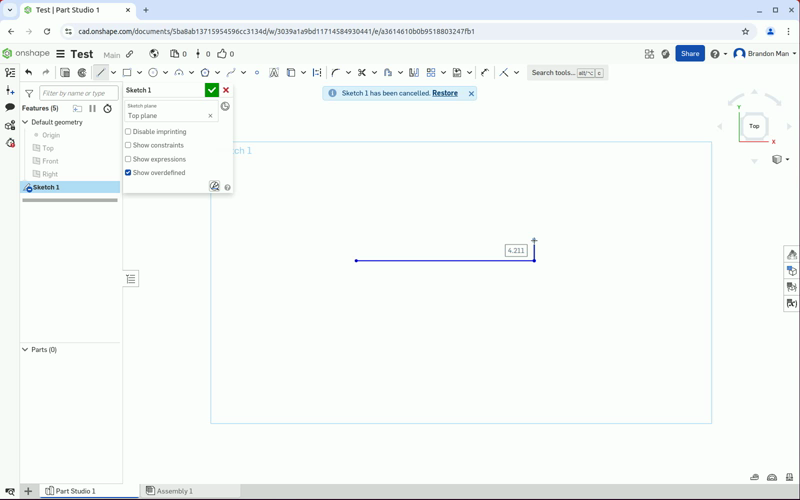
mouse_move(356, 240)
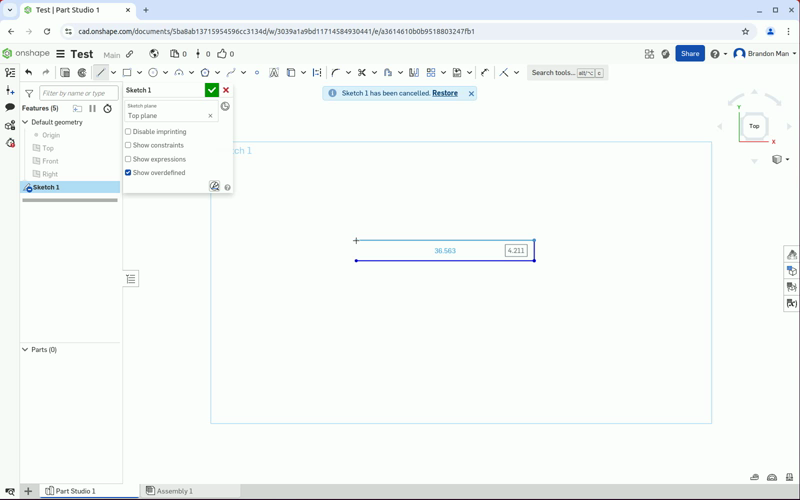
click(356, 240)
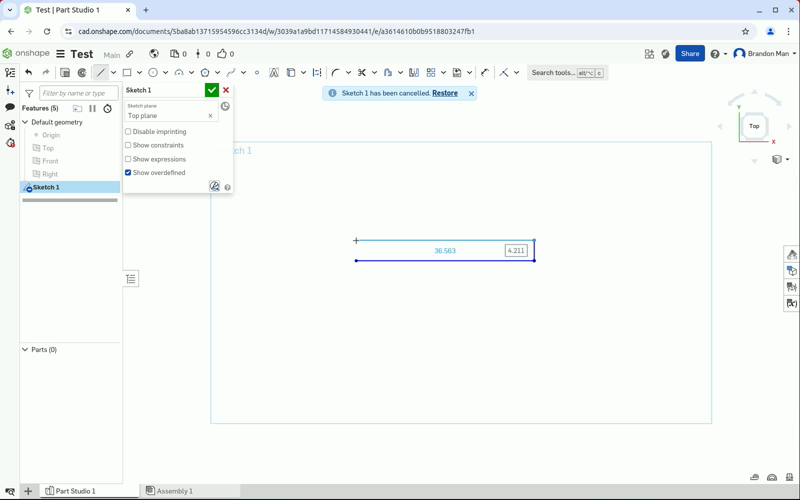
key_up(shift)
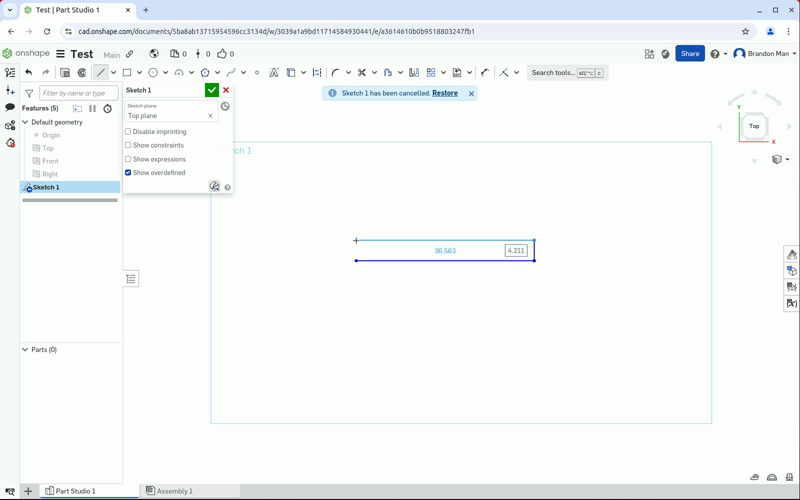
mouse_move(386, 240)
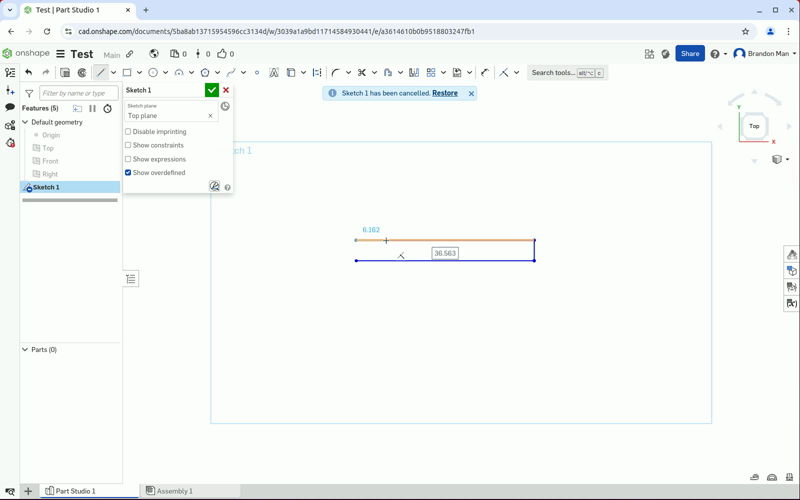
key_down(shift)
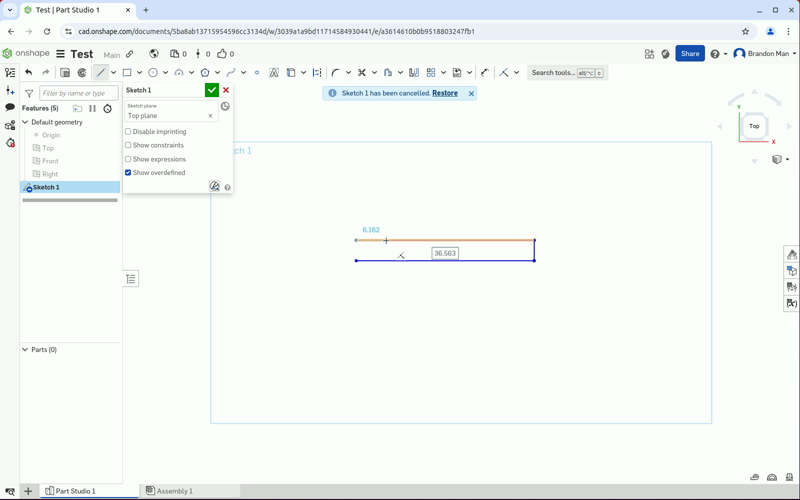
mouse_move(356, 260)
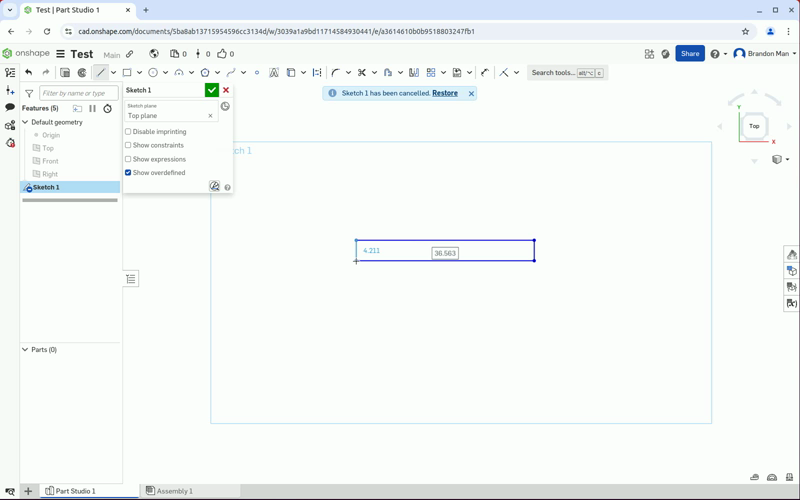
key_up(shift)
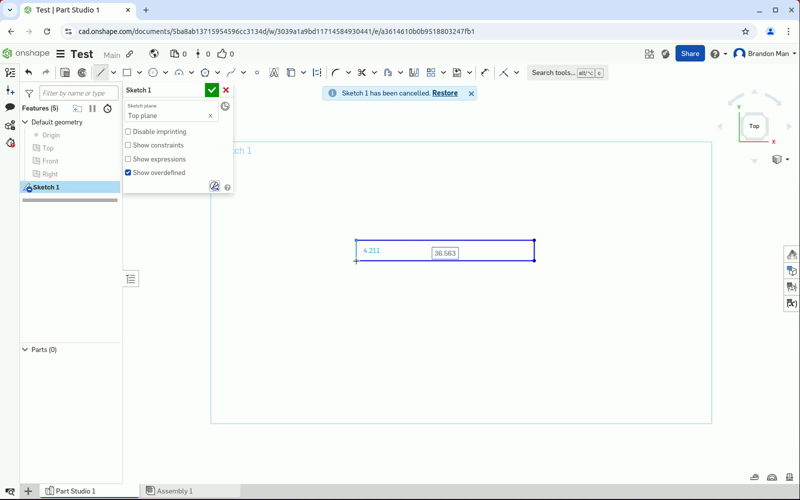
click(356, 260)
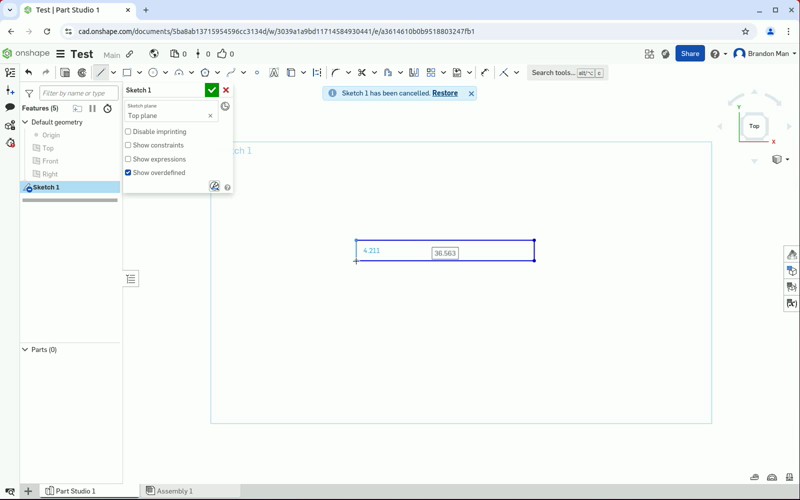
key(esc)
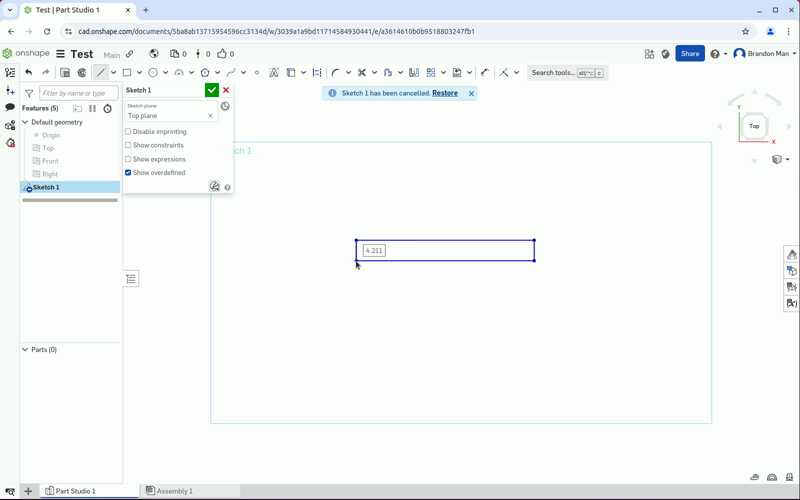
mouse_move(518, 245)
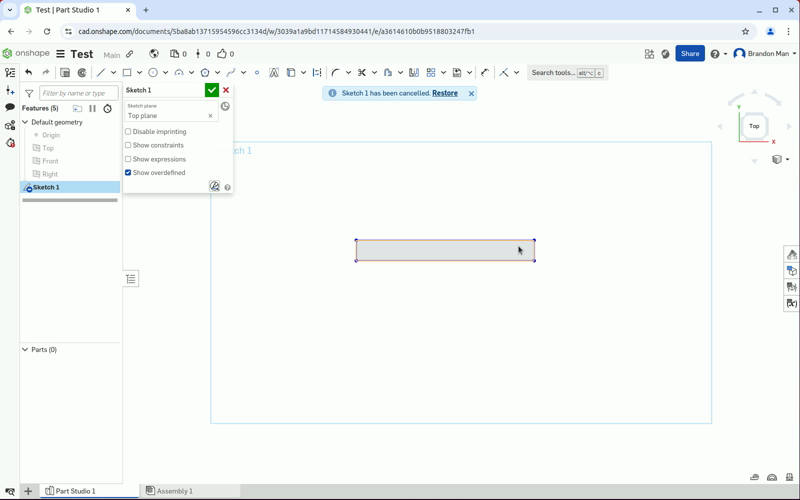
click(518, 245)
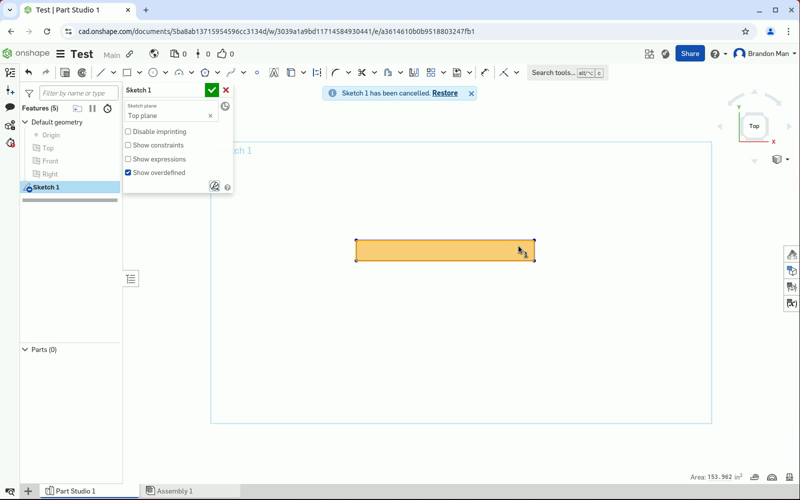
mouse_move(73, 352)
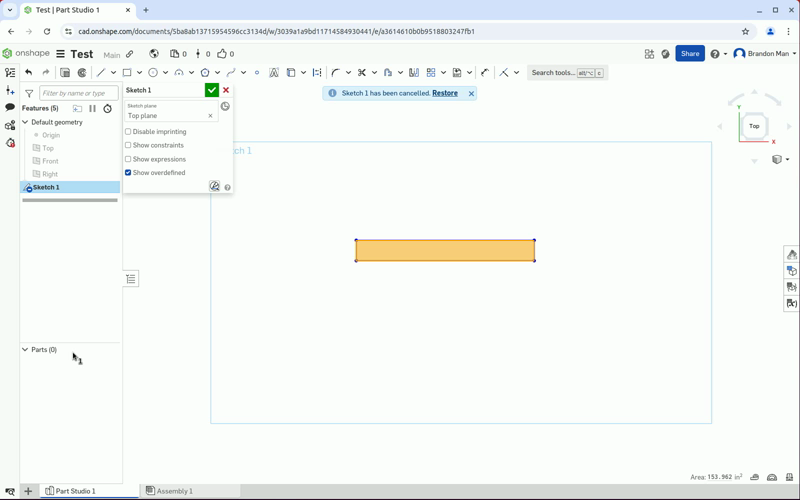
key(shift+y)
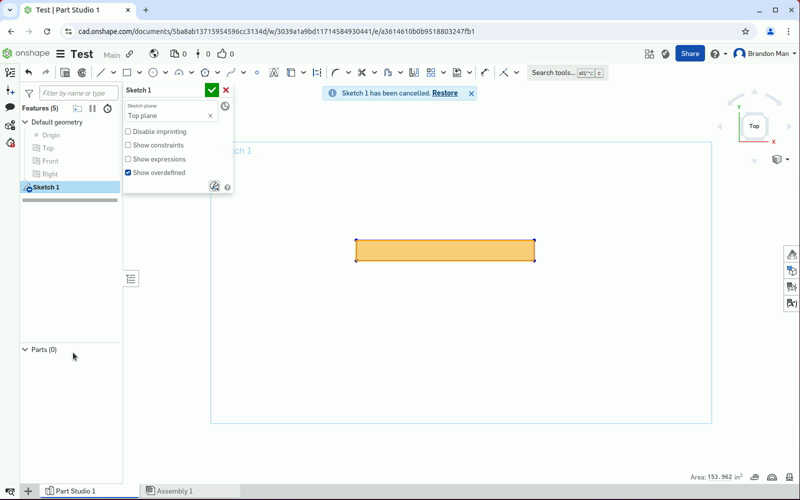
key(shift+e)
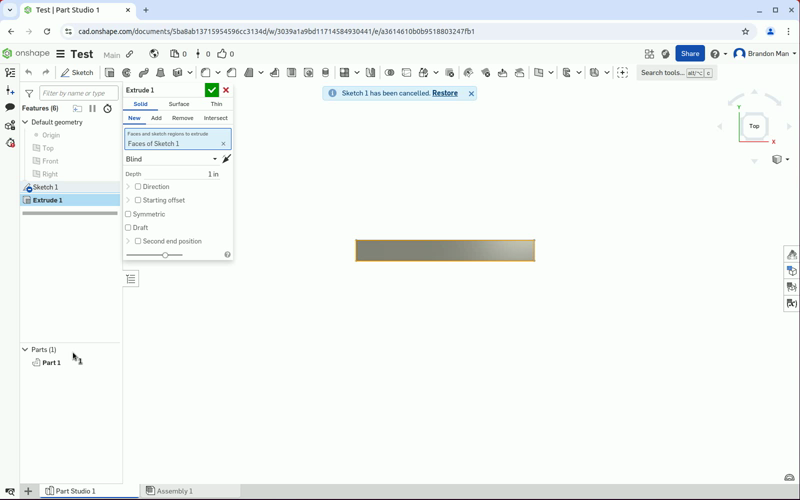
mouse_move(143, 106)
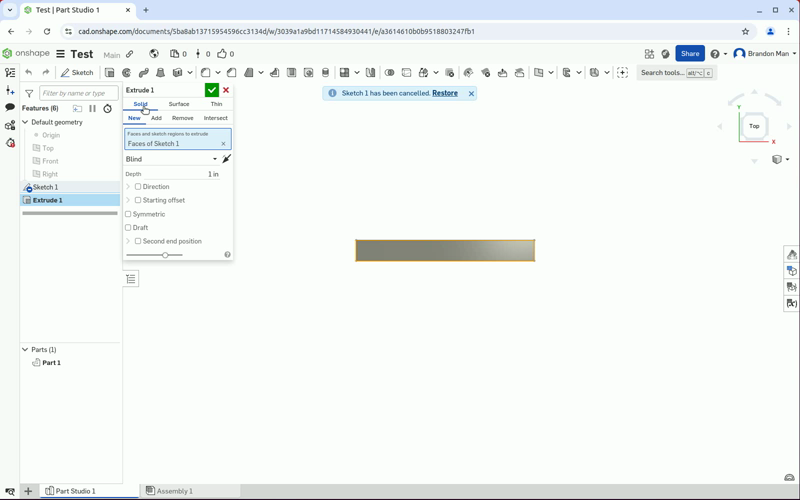
click(143, 106)
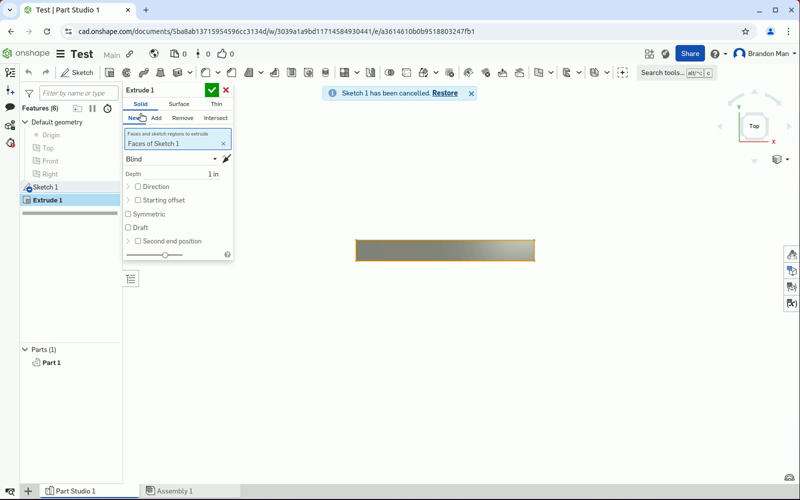
mouse_move(137, 120)
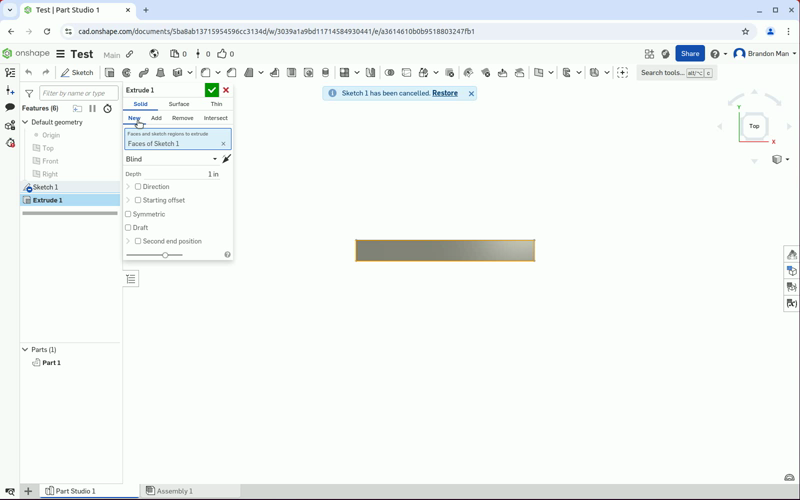
click(137, 120)
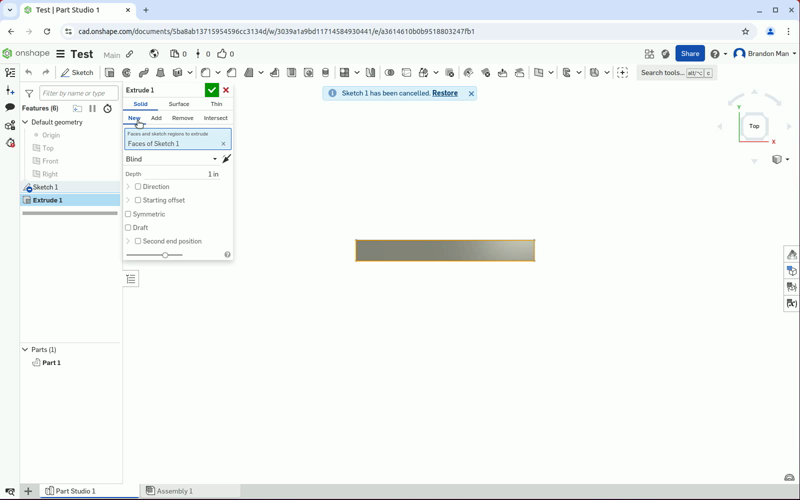
key(tab, 4)
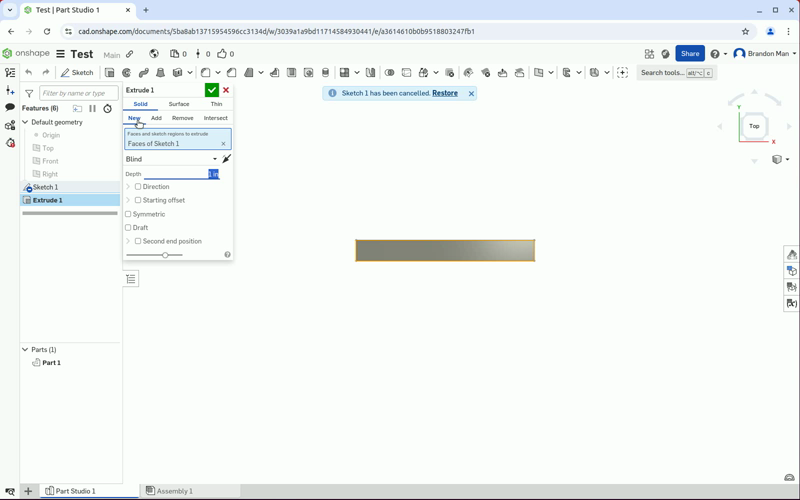
text(23.108)
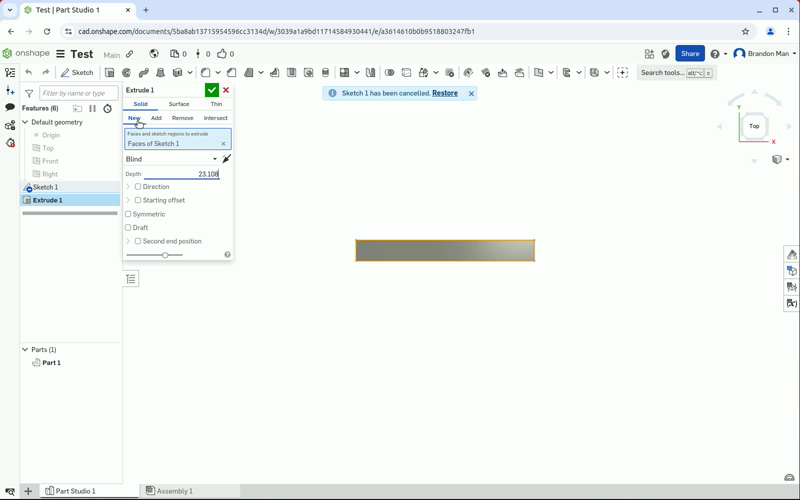
key(enter)
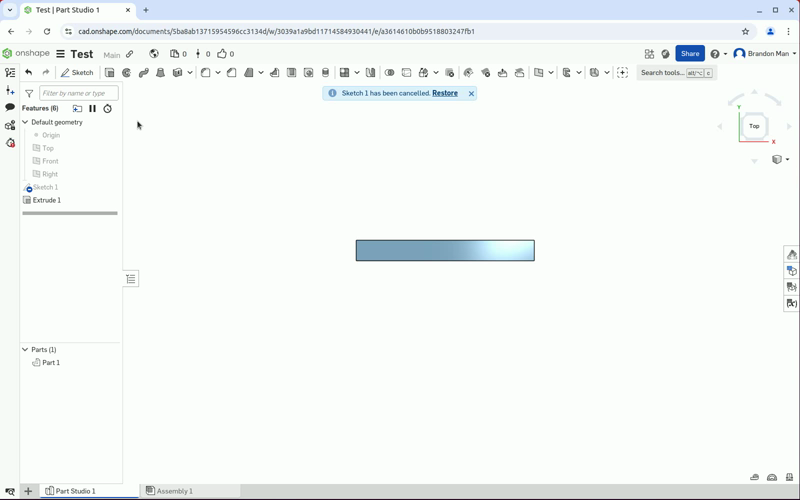
key(shift+h)
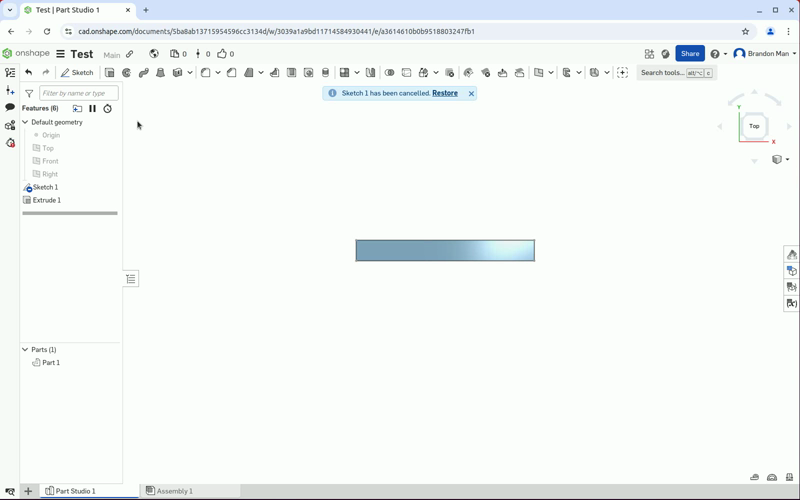
key(shift+h)
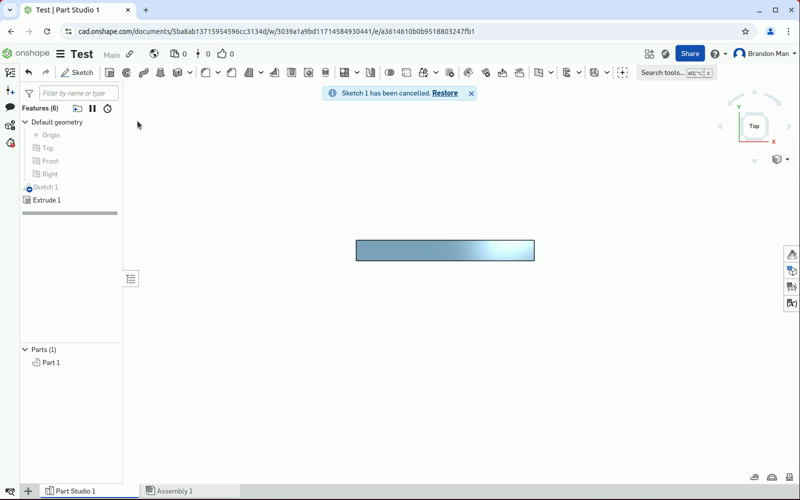
mouse_move(73, 189)
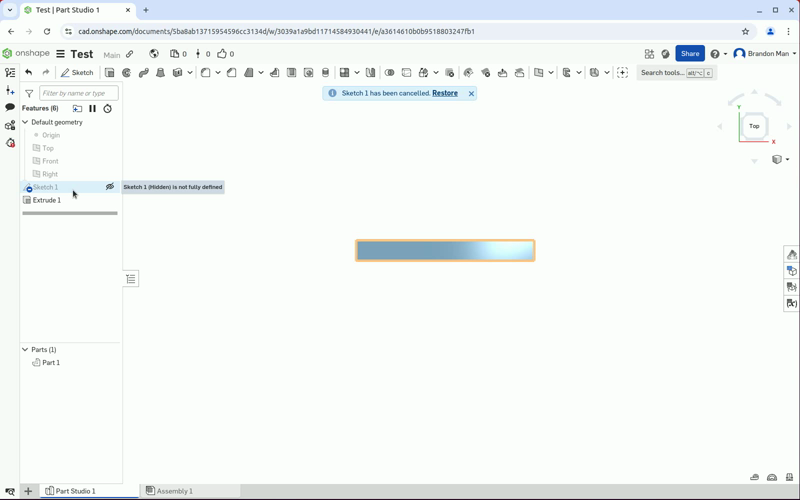
click(73, 189)
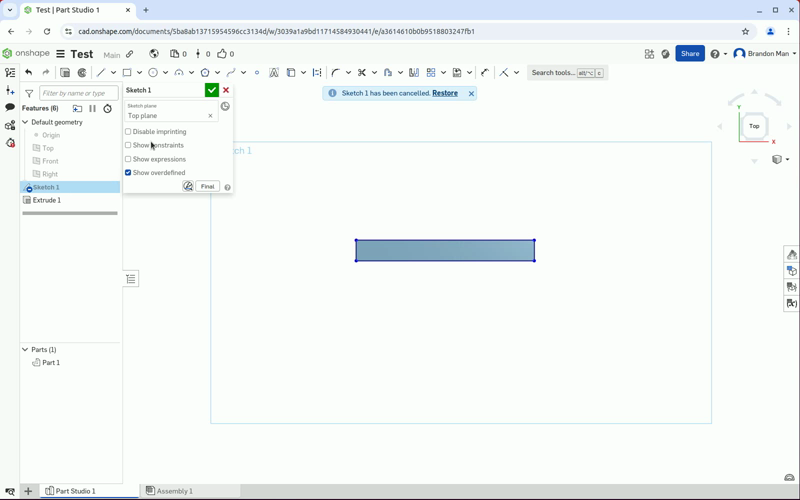
mouse_move(229, 92)
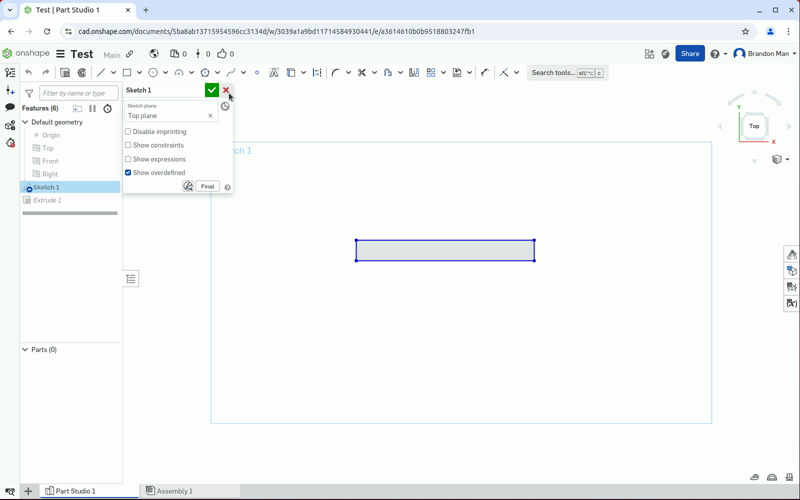
click(229, 92)
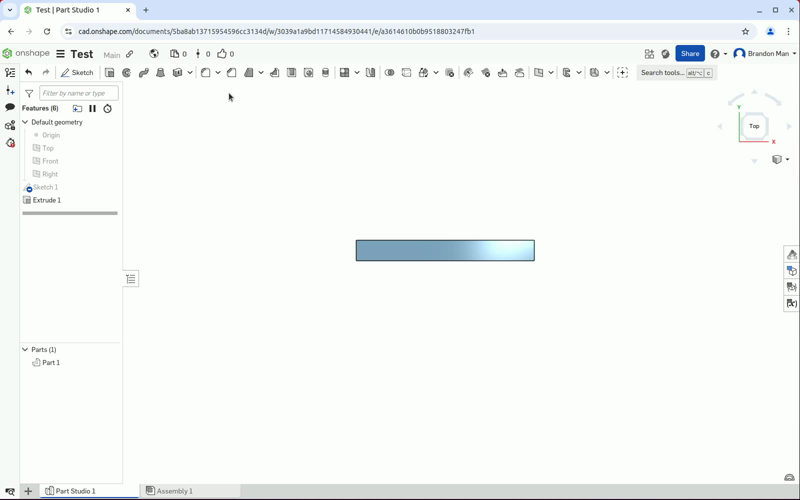
mouse_move(73, 352)
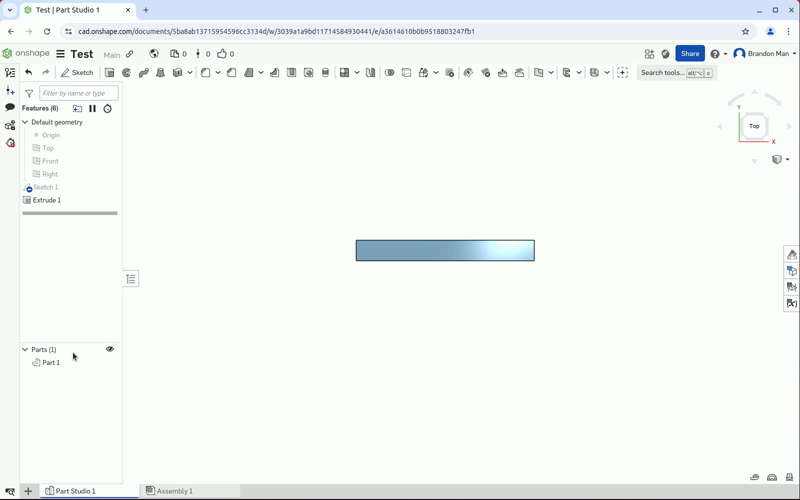
key(y)
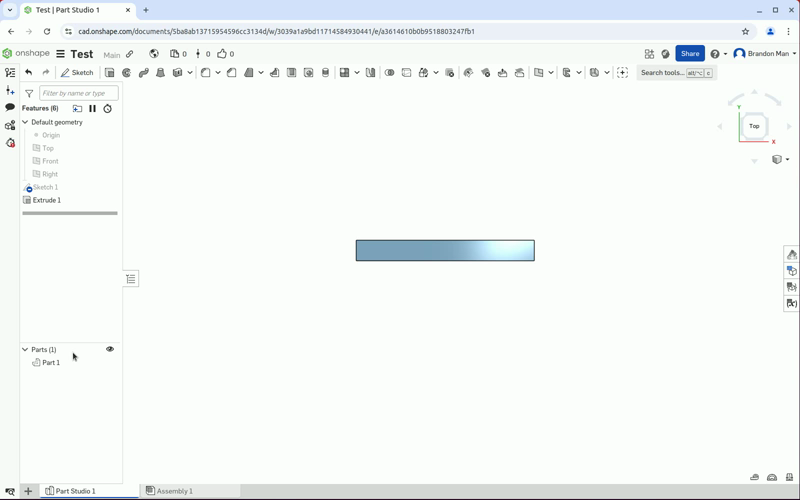
key(shift+p)
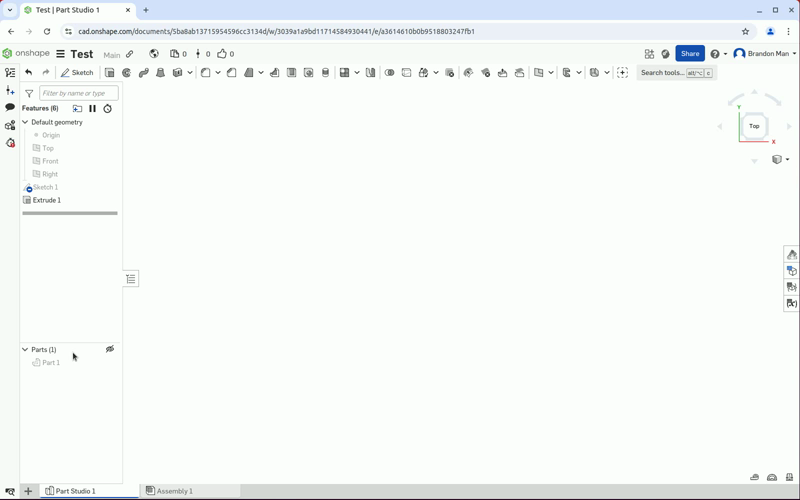
key(space)
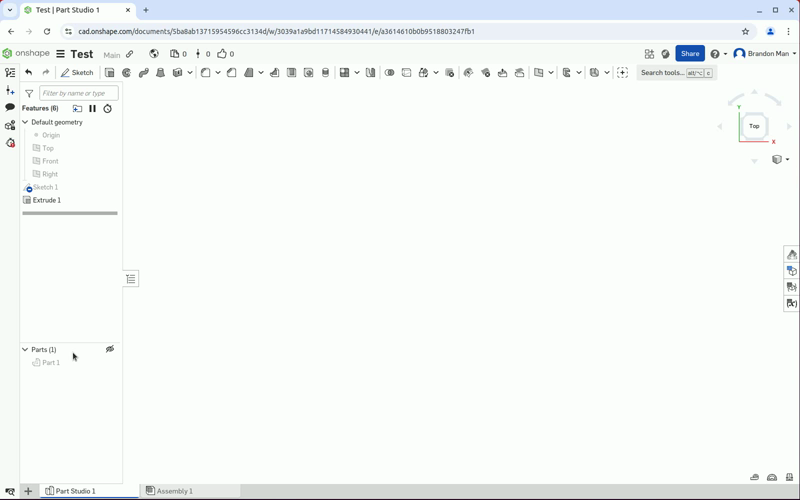
key_down(shift)
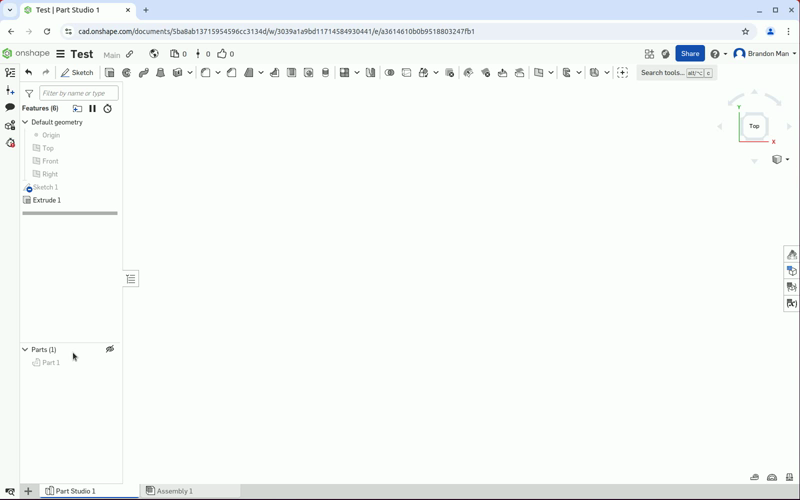
key(up)
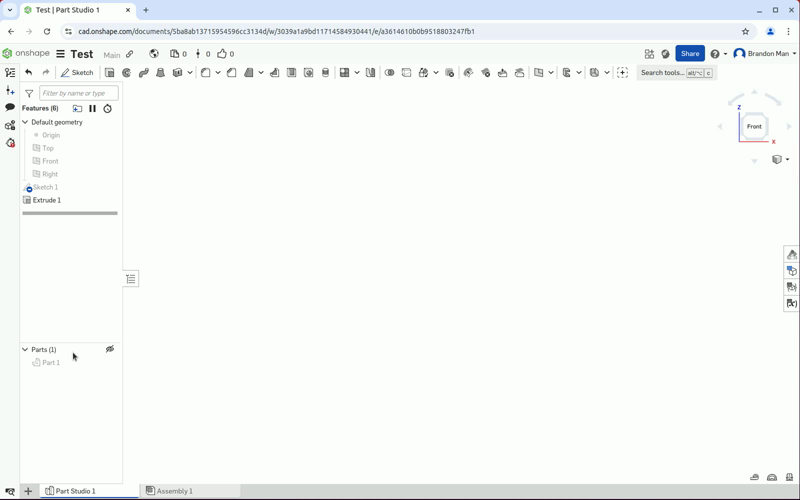
key_up(shift)
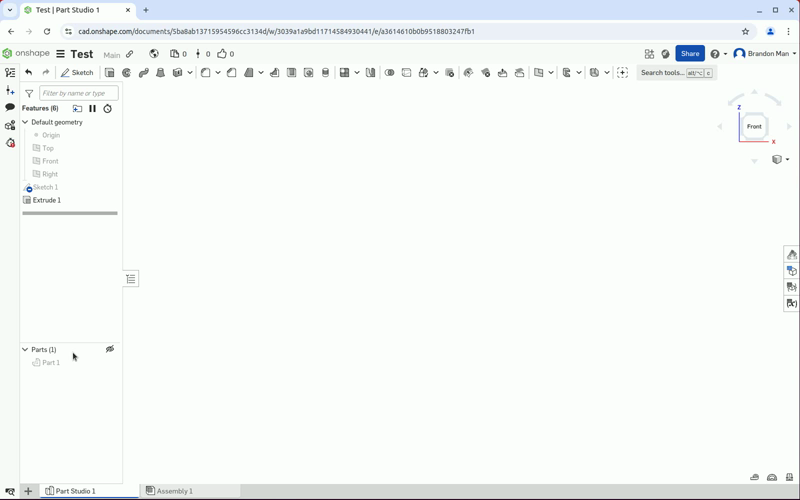
mouse_move(73, 352)
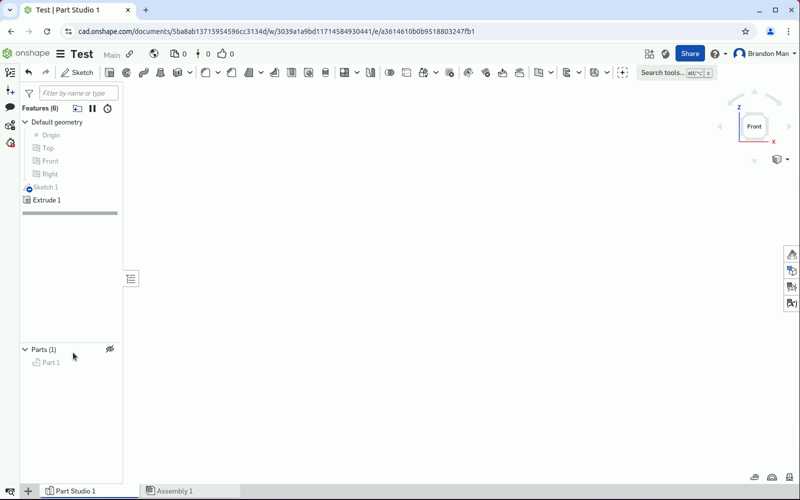
key(shift+y)
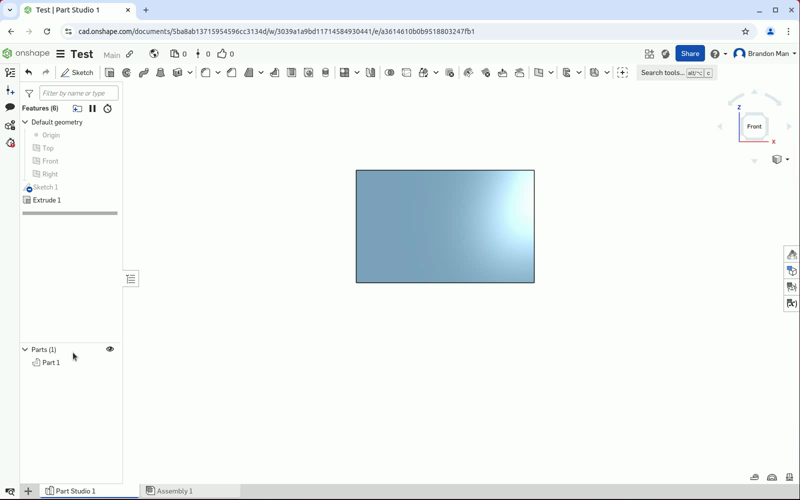
mouse_move(541, 75)
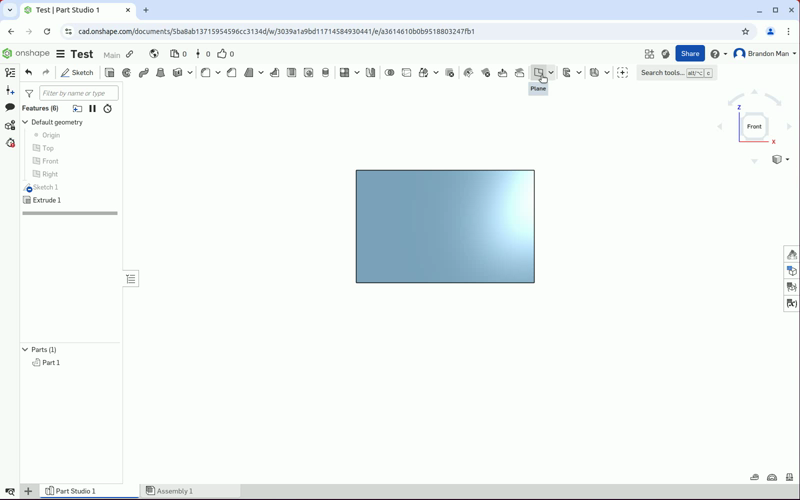
click(541, 75)
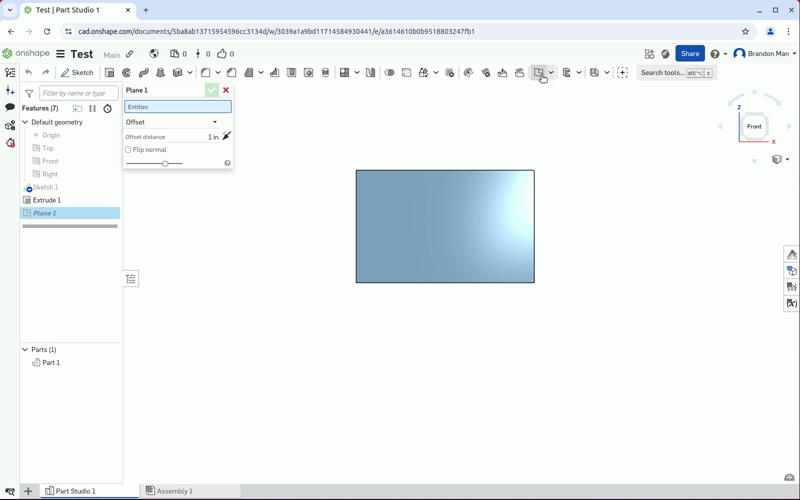
mouse_move(73, 163)
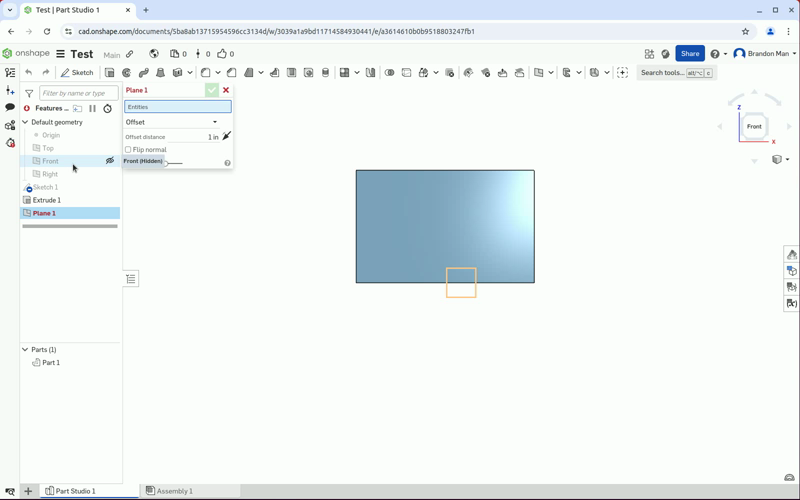
click(73, 163)
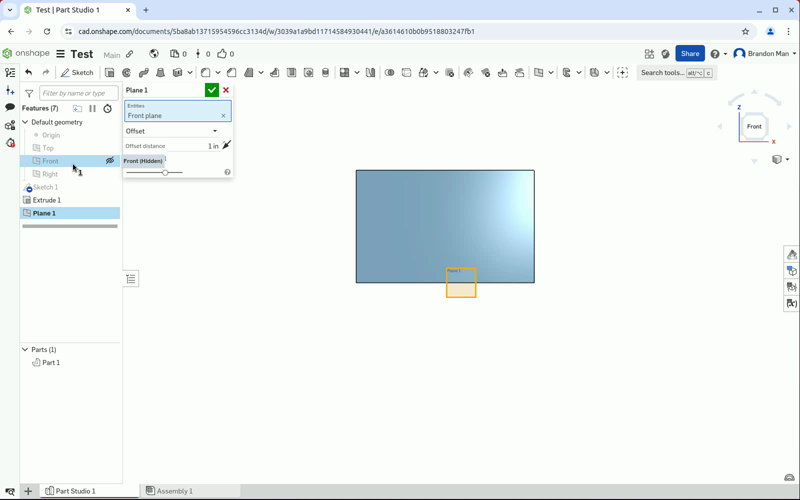
key(tab, 2)
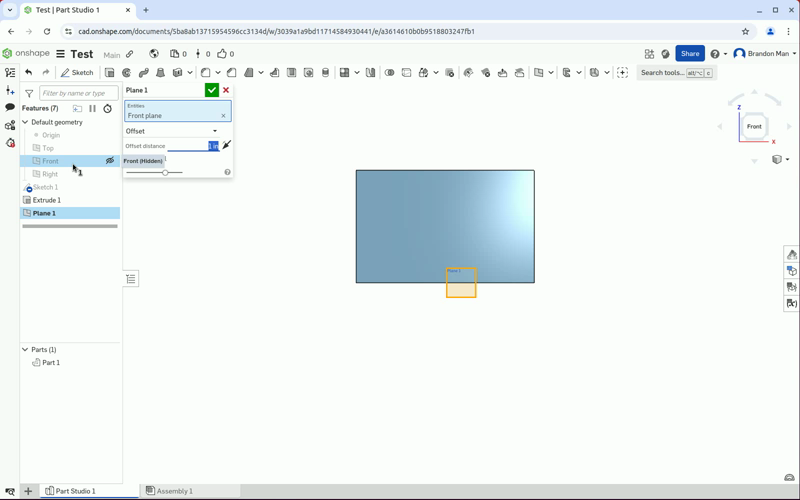
text(4.56)
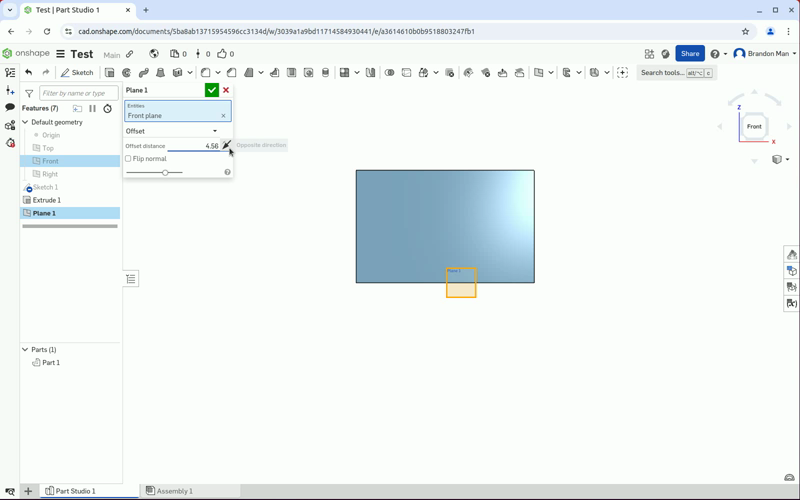
mouse_move(229, 147)
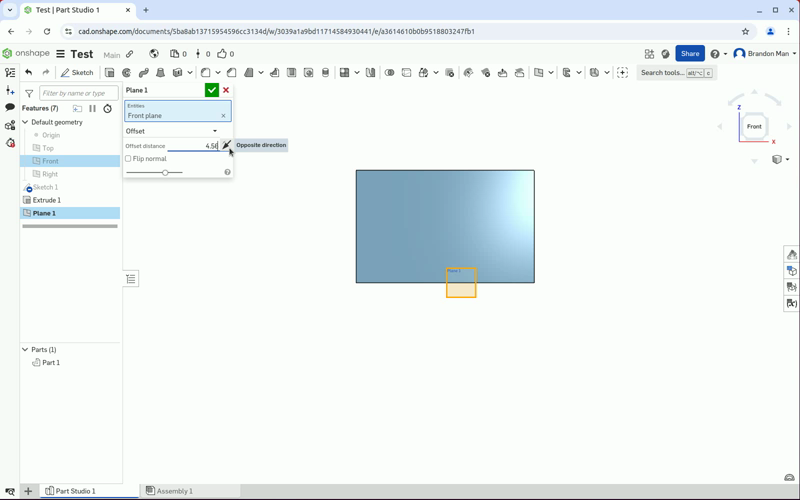
click(229, 147)
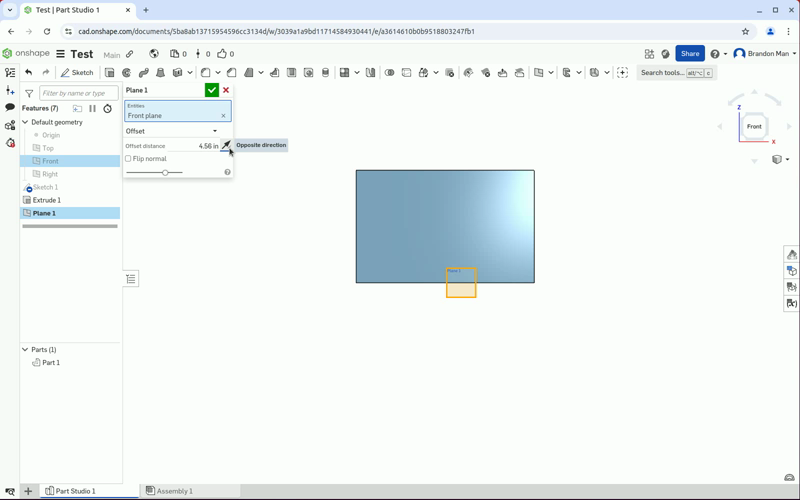
key(enter, 2)
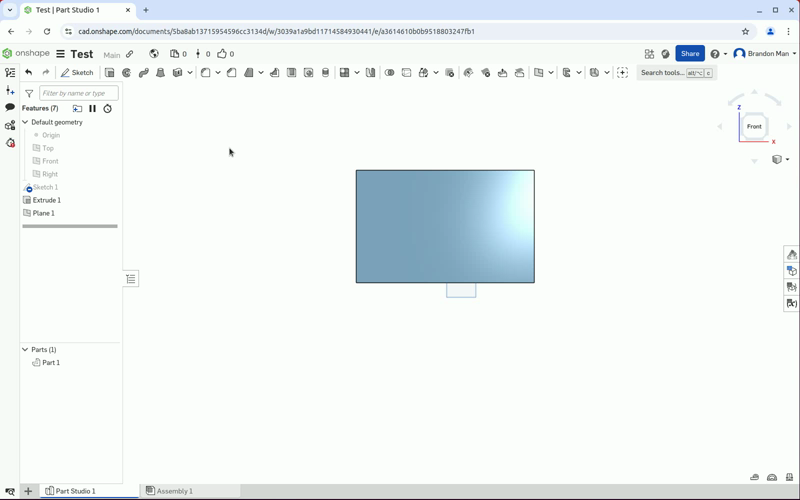
key(shift+s)
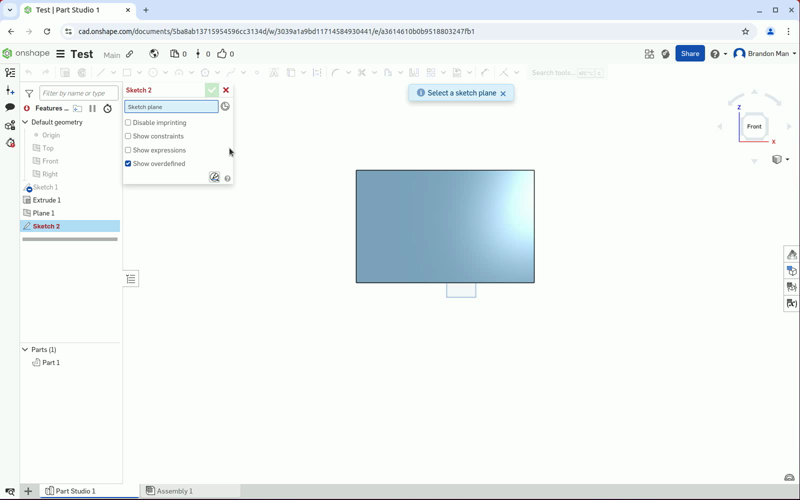
mouse_move(73, 215)
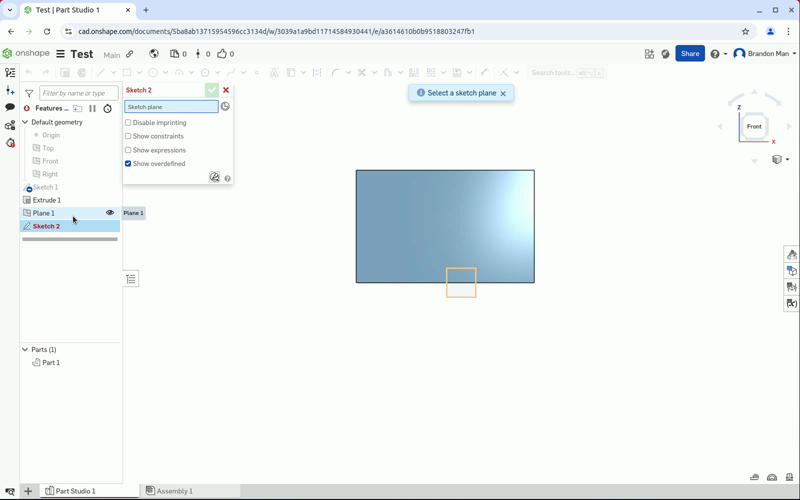
click(73, 215)
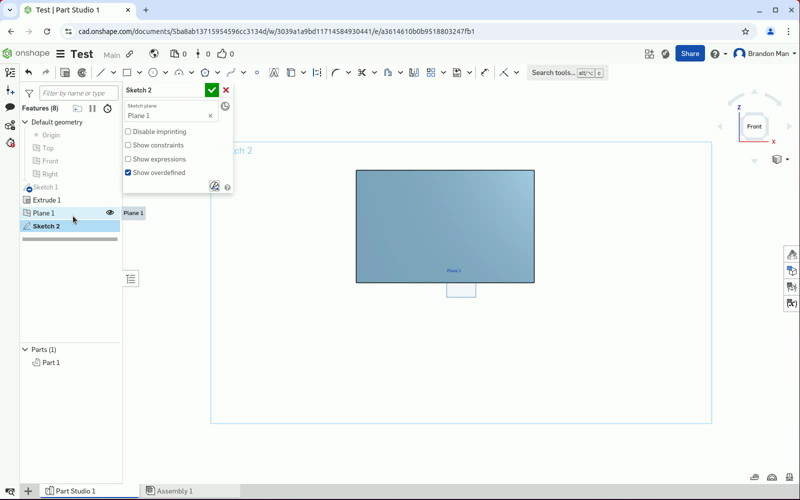
mouse_move(73, 352)
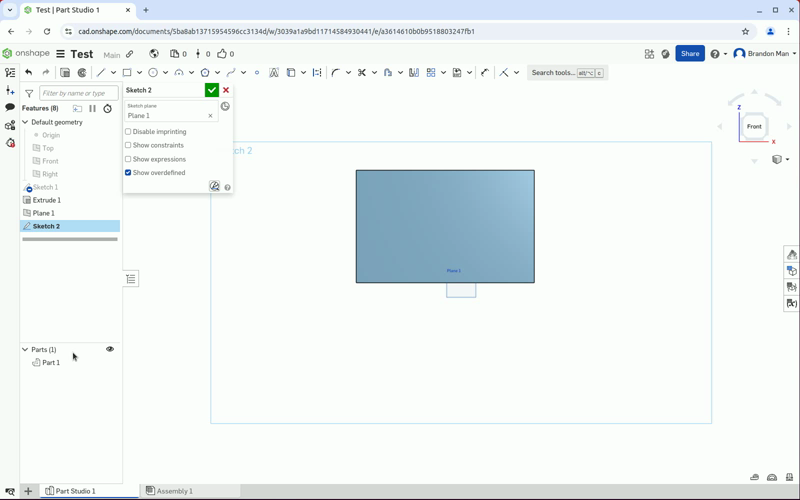
key(y)
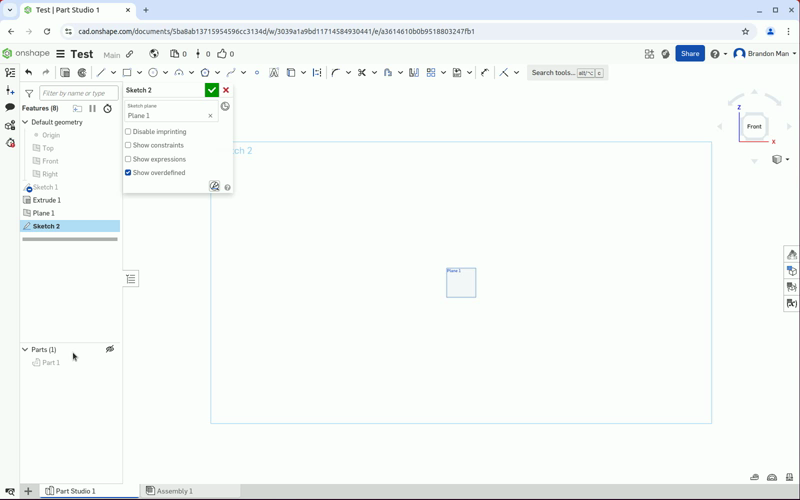
key(a)
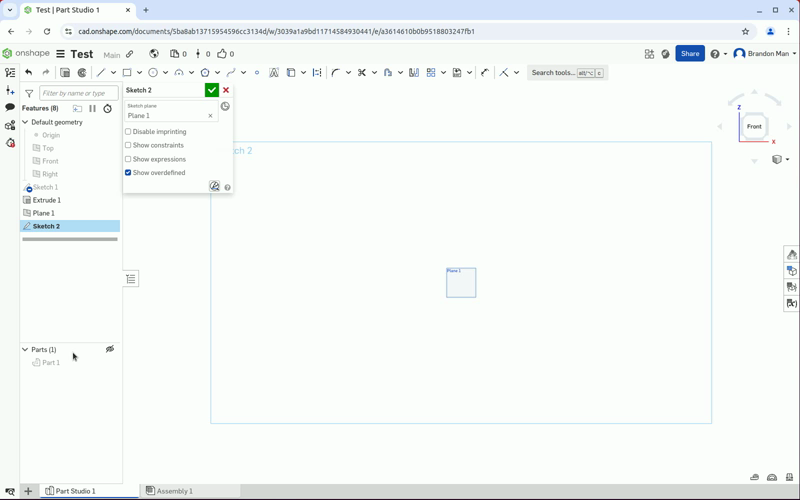
key_down(shift)
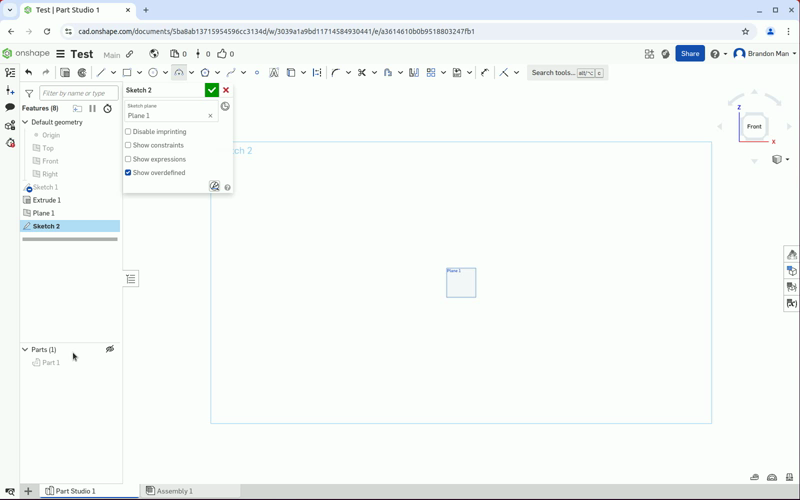
mouse_move(412, 244)
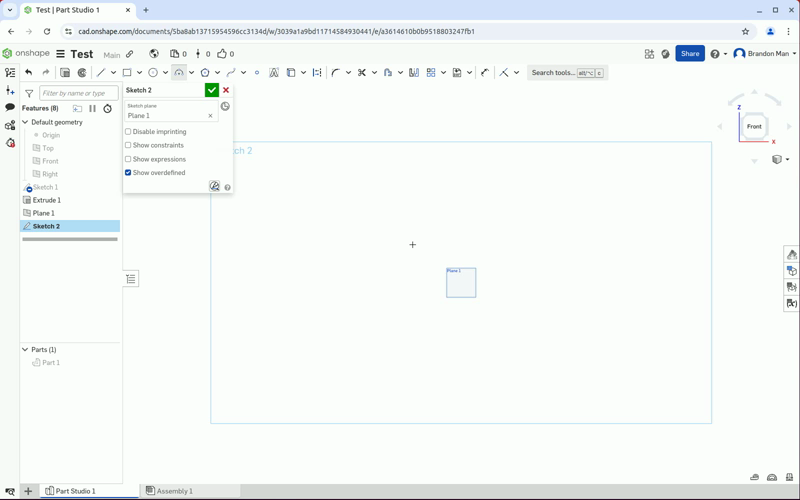
click(412, 244)
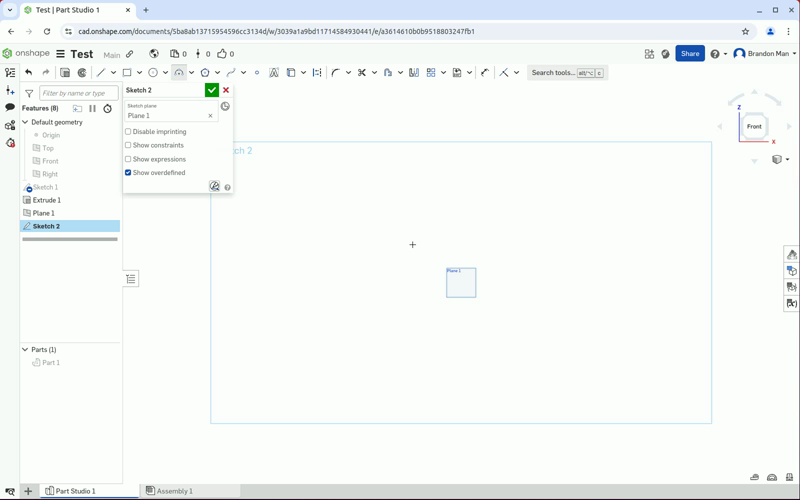
key_up(shift)
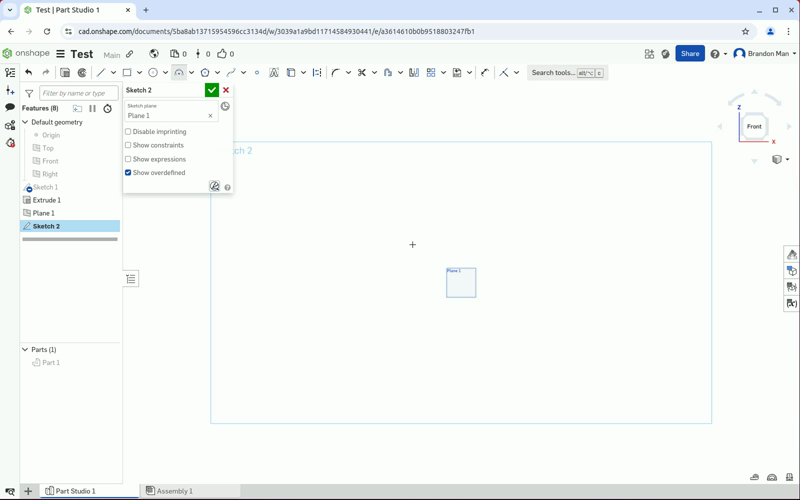
key_down(shift)
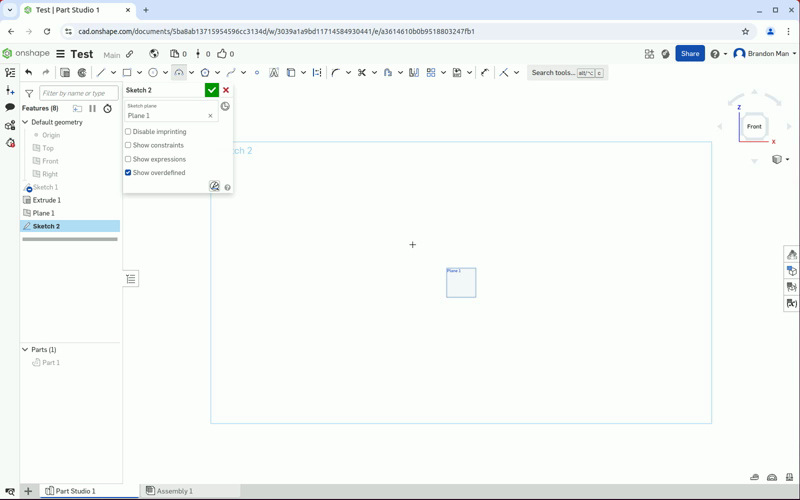
mouse_move(478, 244)
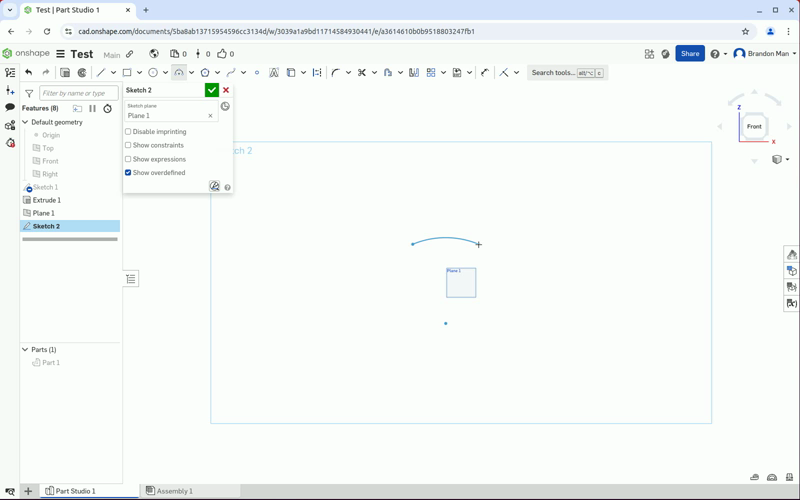
click(478, 244)
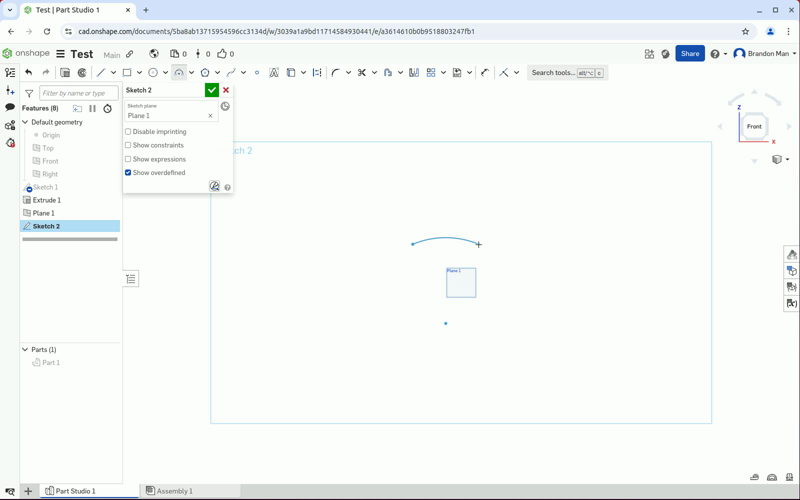
mouse_move(445, 277)
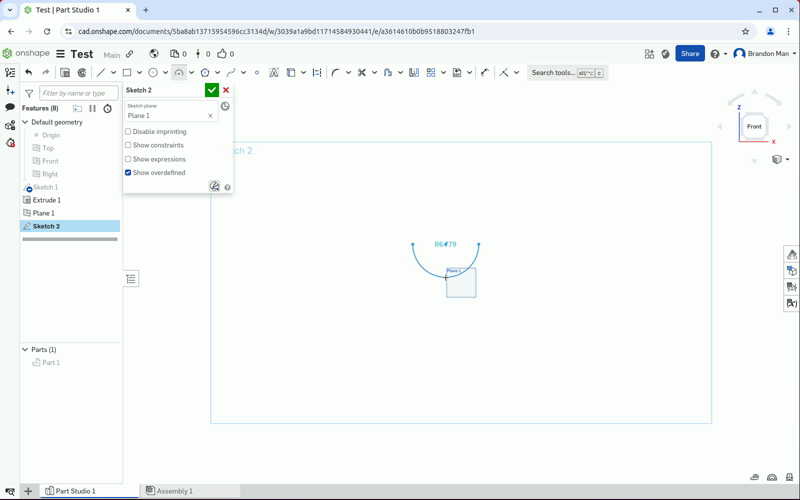
click(445, 277)
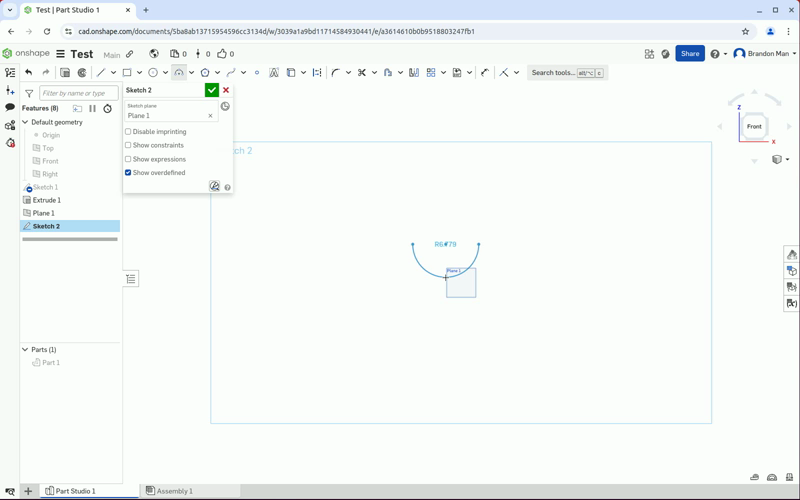
key_up(shift)
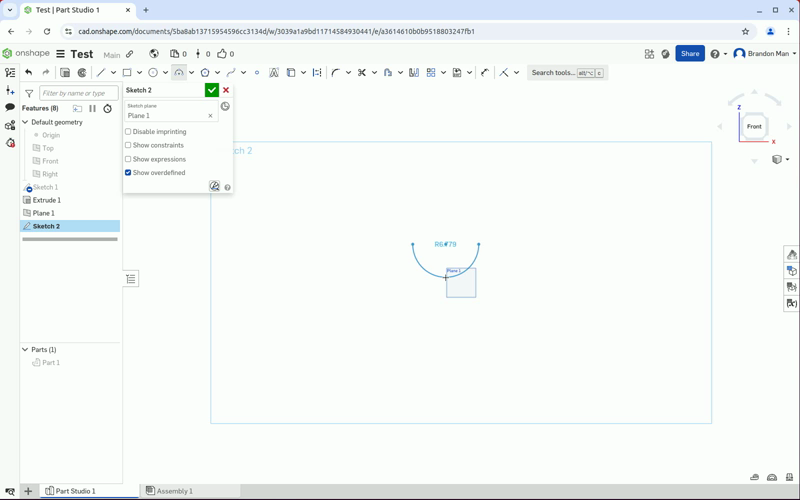
mouse_move(478, 244)
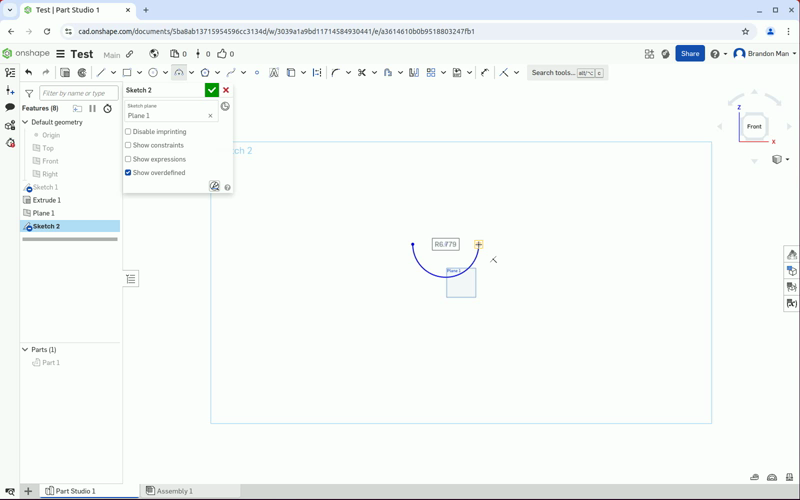
click(478, 244)
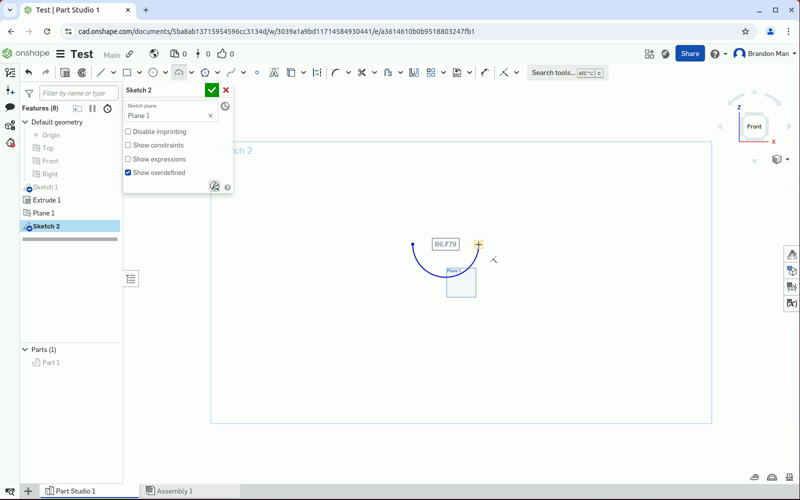
key_down(shift)
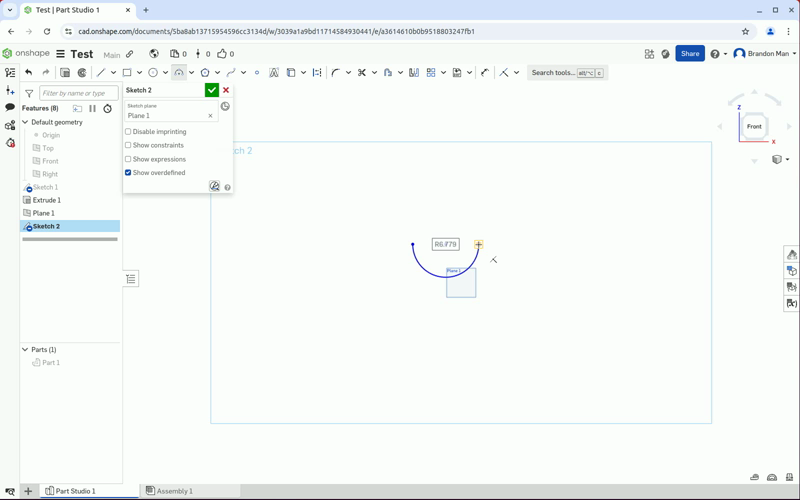
mouse_move(446, 172)
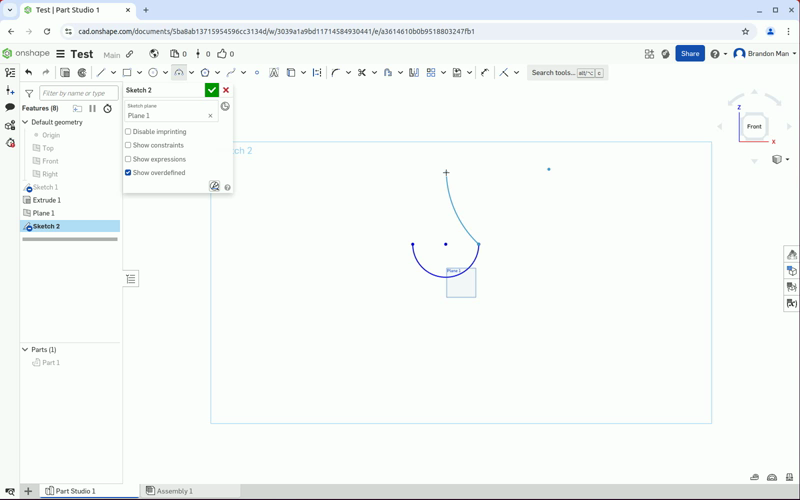
click(446, 172)
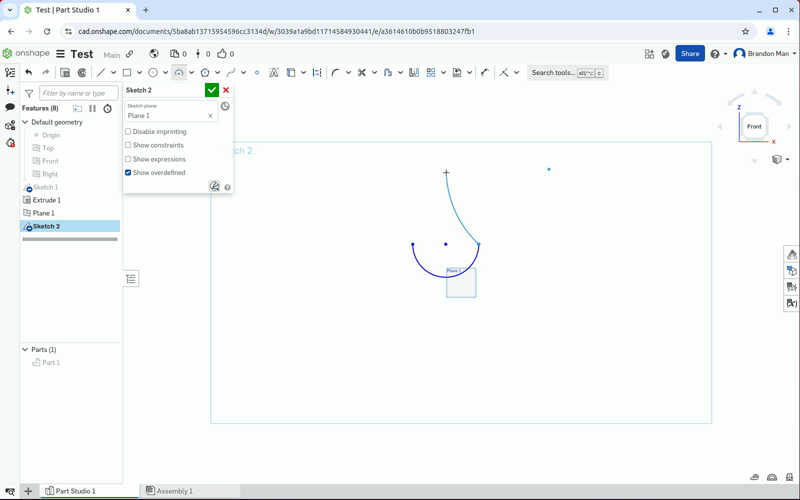
mouse_move(470, 204)
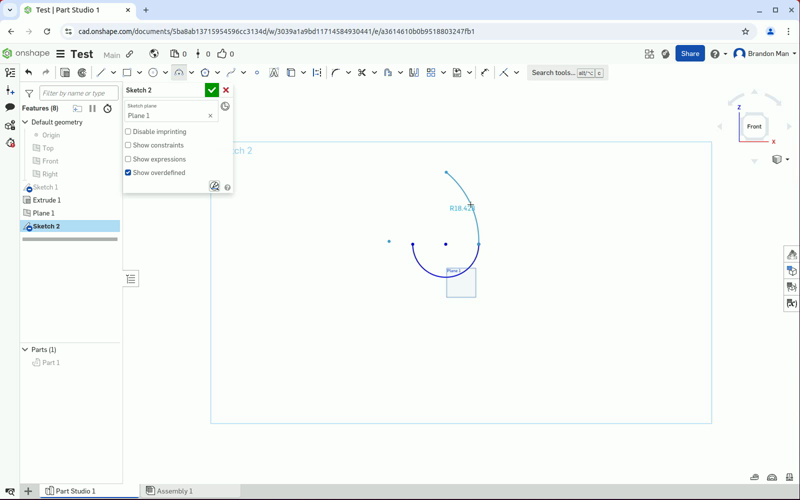
click(470, 204)
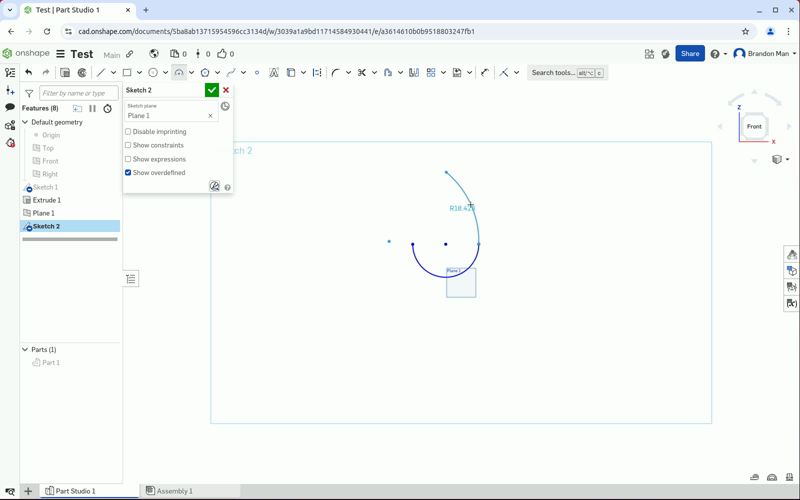
key_up(shift)
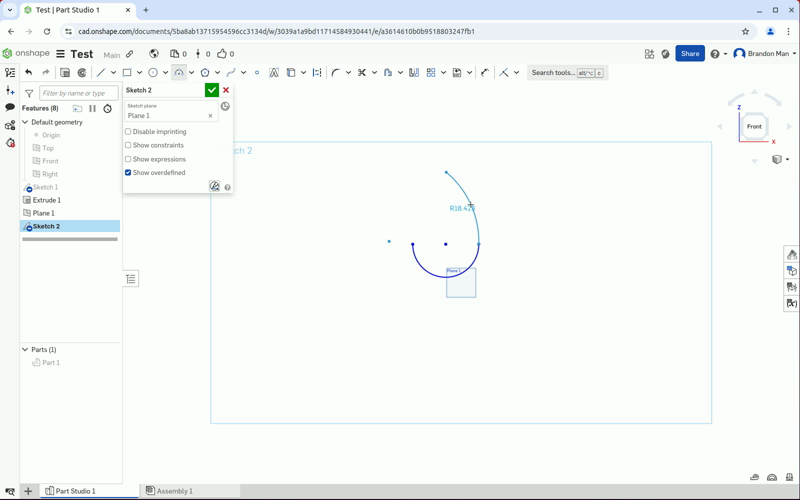
mouse_move(446, 172)
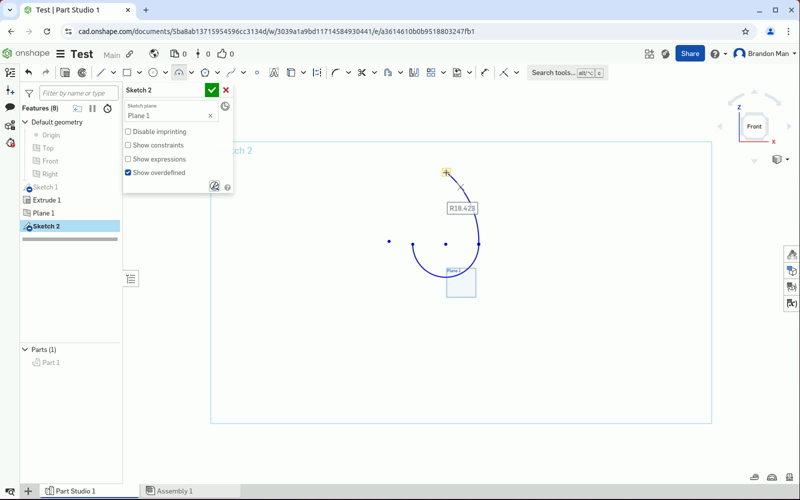
click(446, 172)
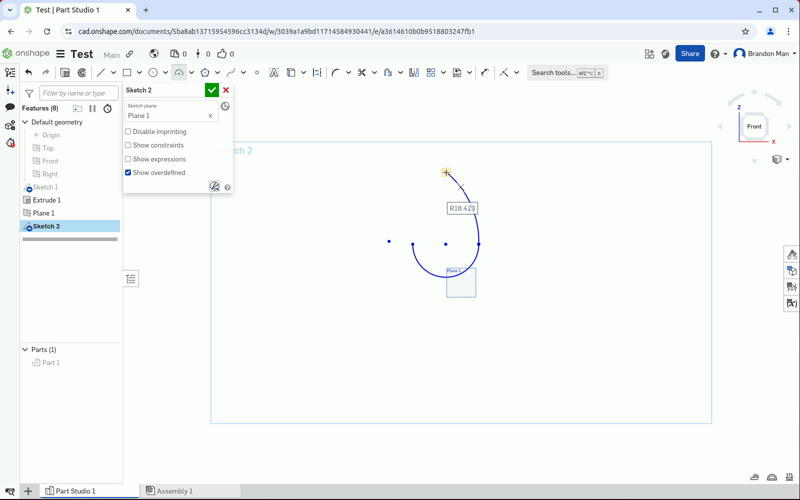
mouse_move(412, 244)
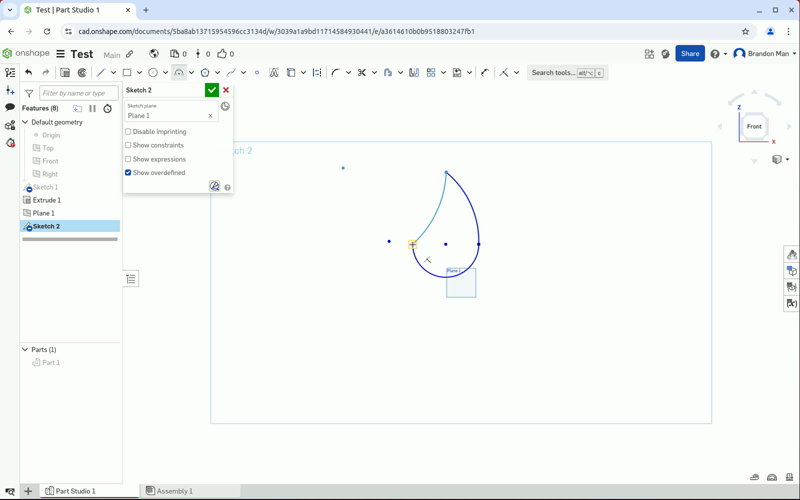
click(412, 244)
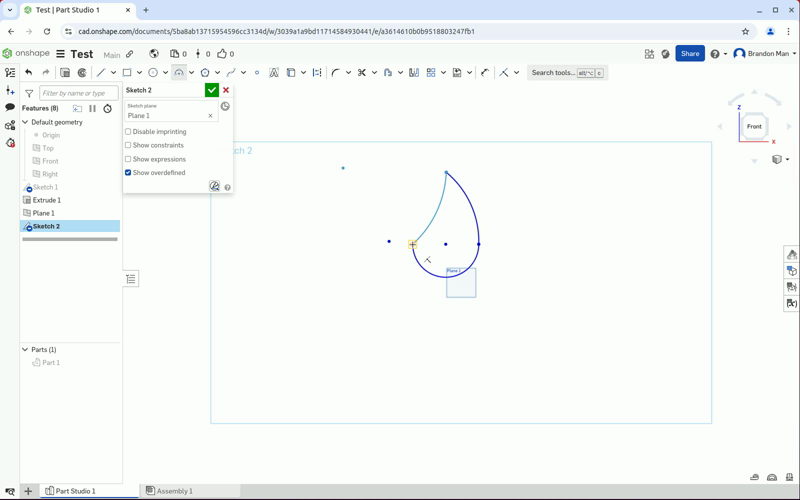
key_down(shift)
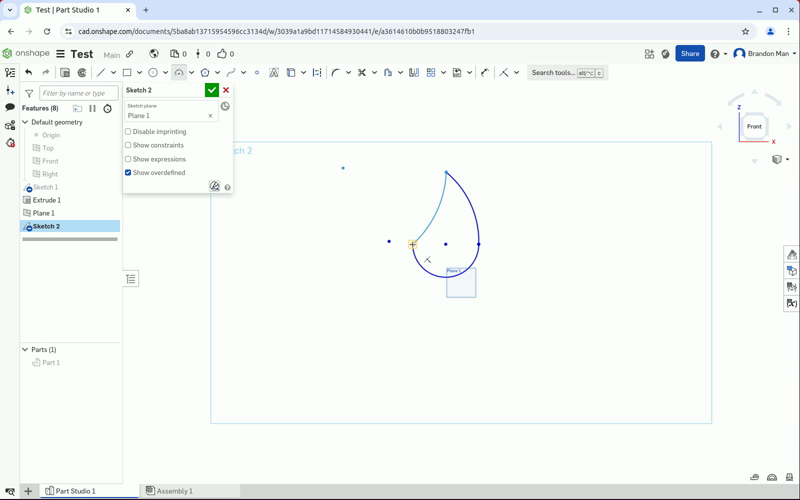
mouse_move(420, 204)
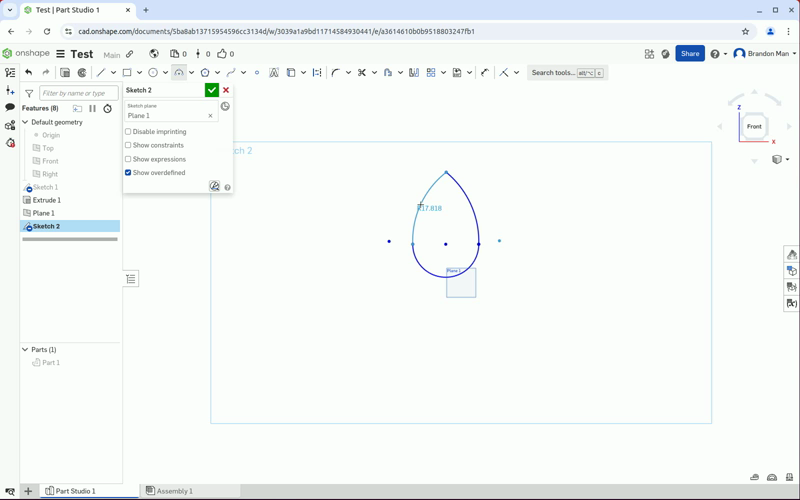
click(420, 204)
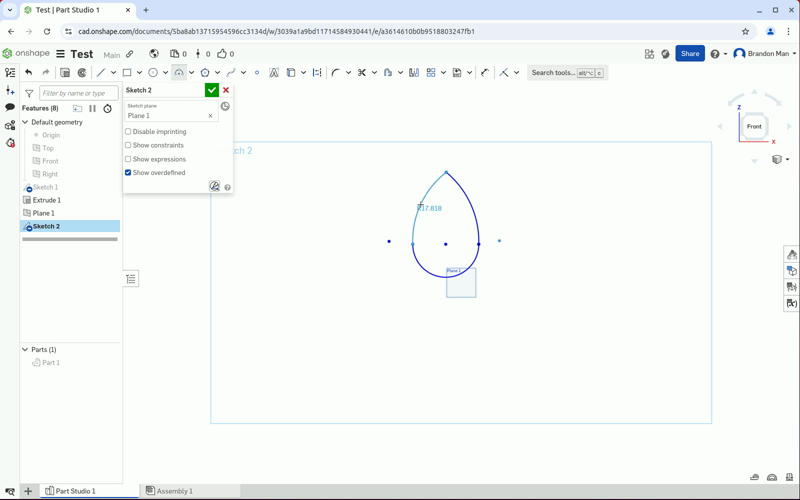
key_up(shift)
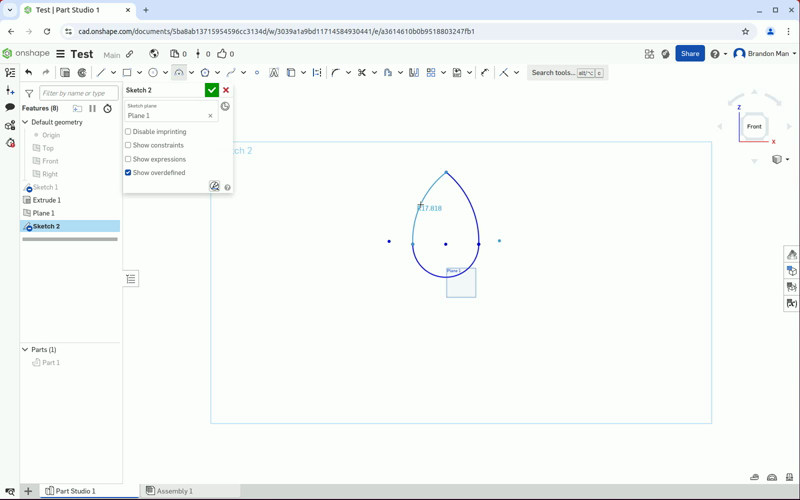
key(esc)
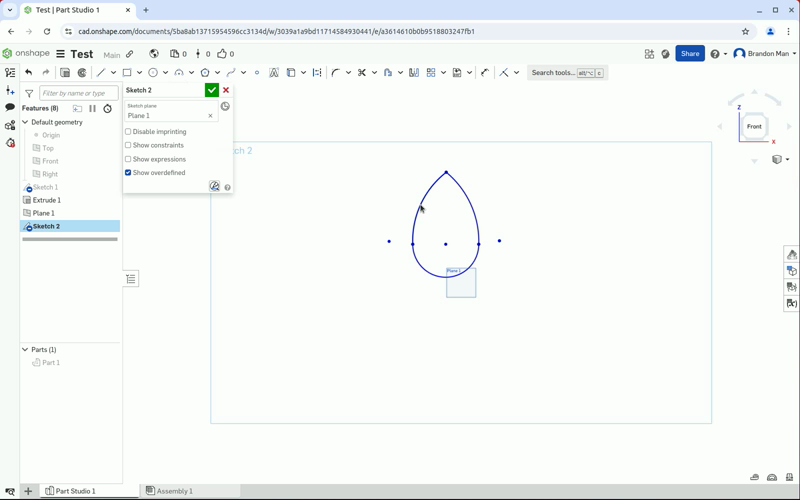
mouse_move(455, 265)
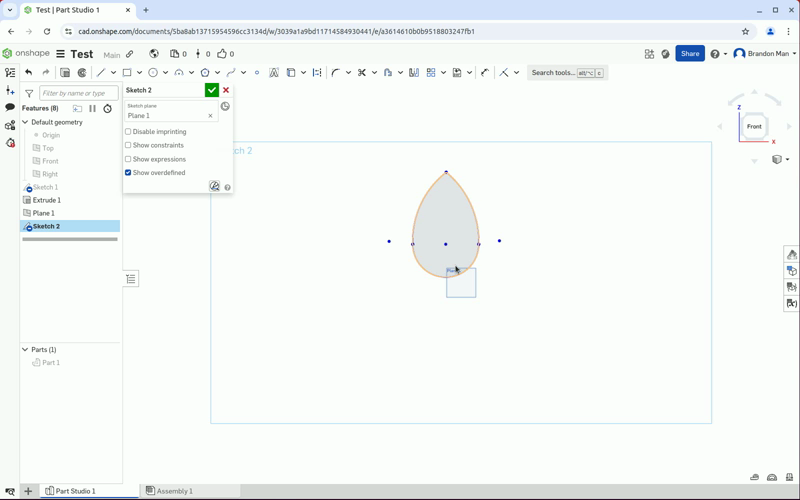
click(455, 265)
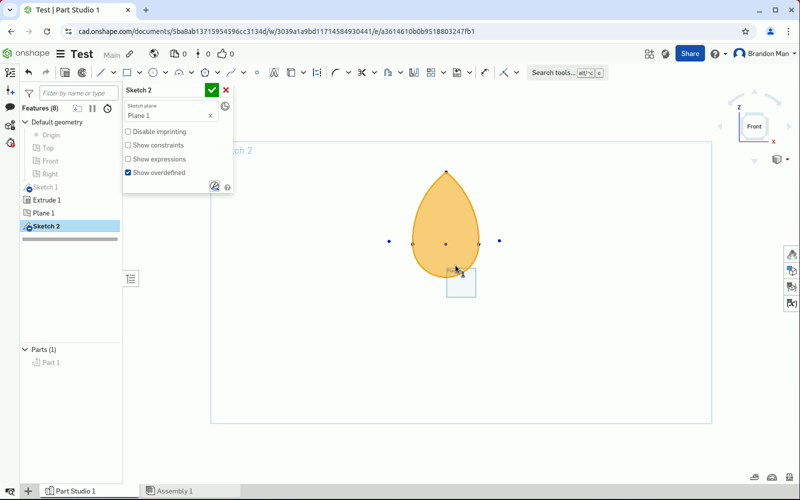
mouse_move(73, 352)
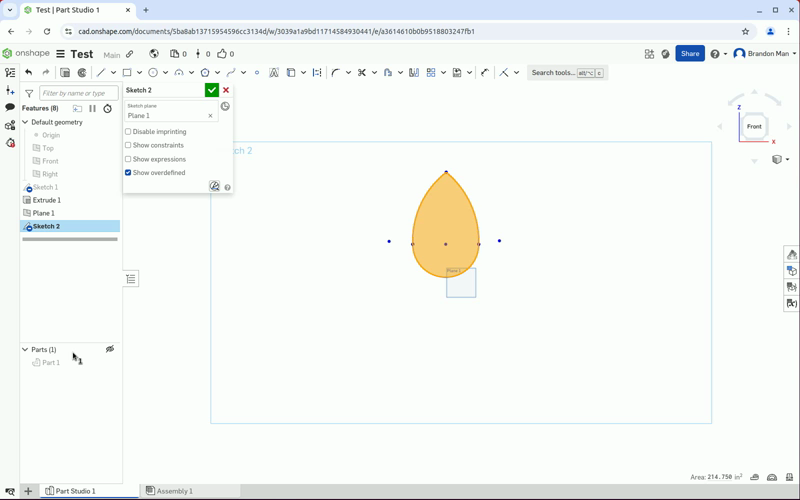
key(shift+y)
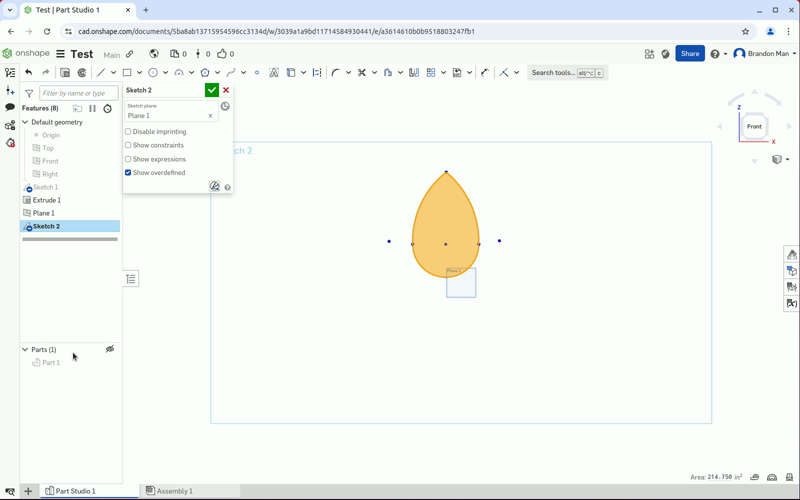
key(shift+e)
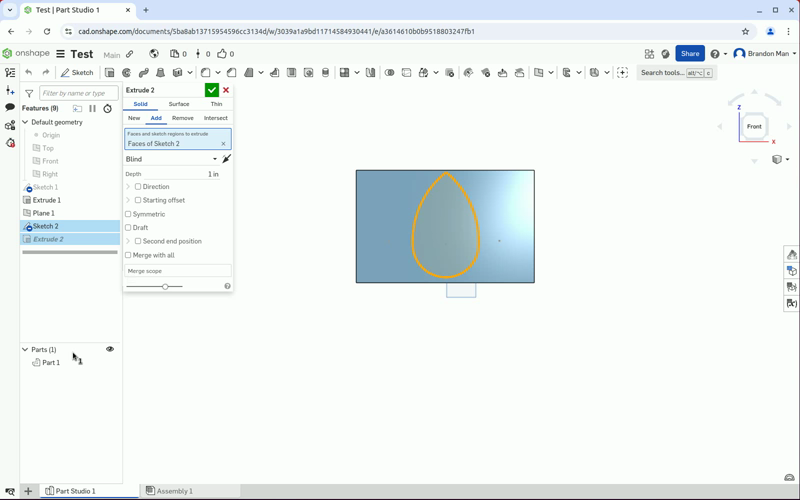
mouse_move(143, 106)
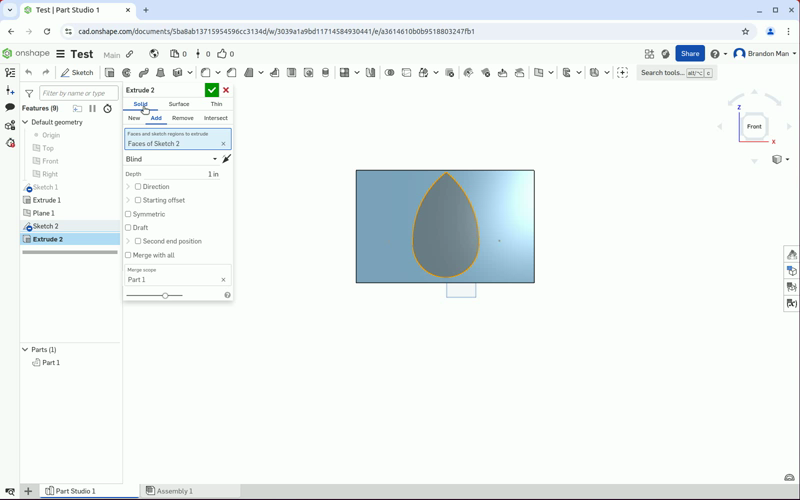
click(143, 106)
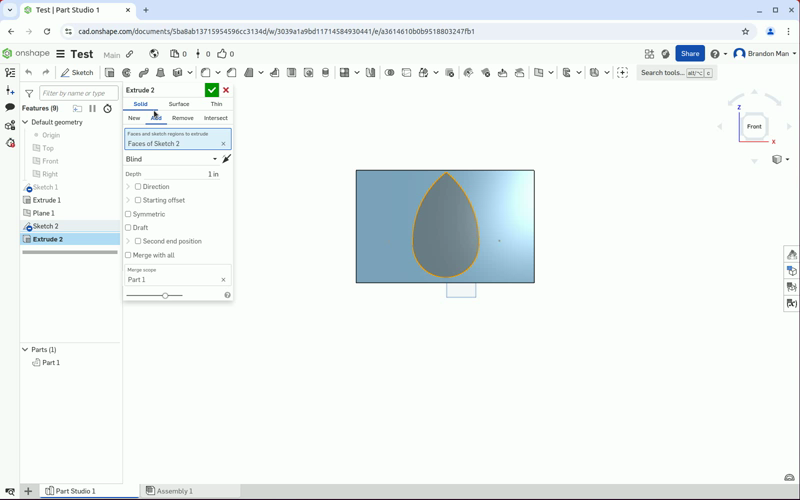
mouse_move(186, 120)
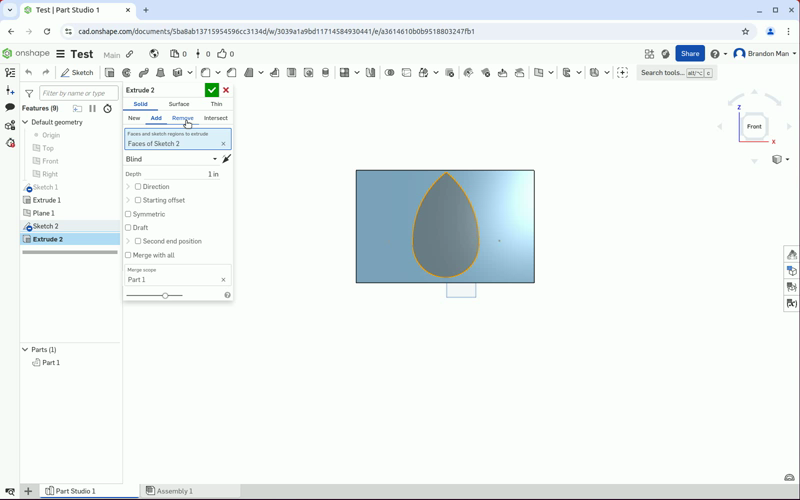
click(186, 120)
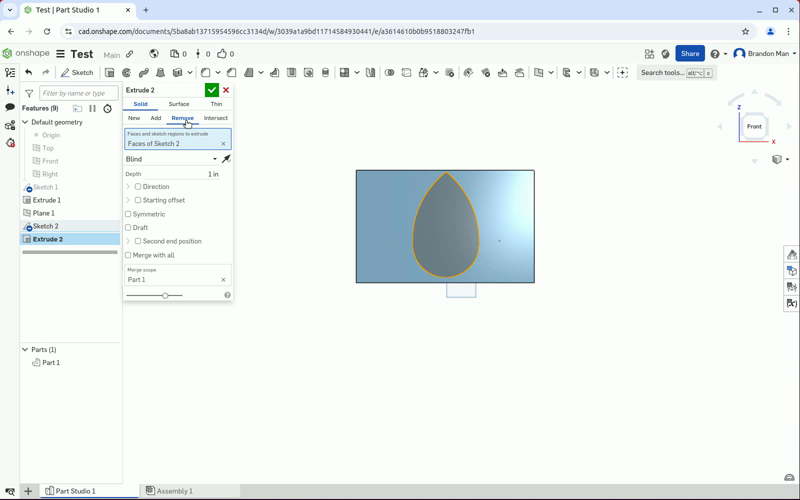
key(tab, 4)
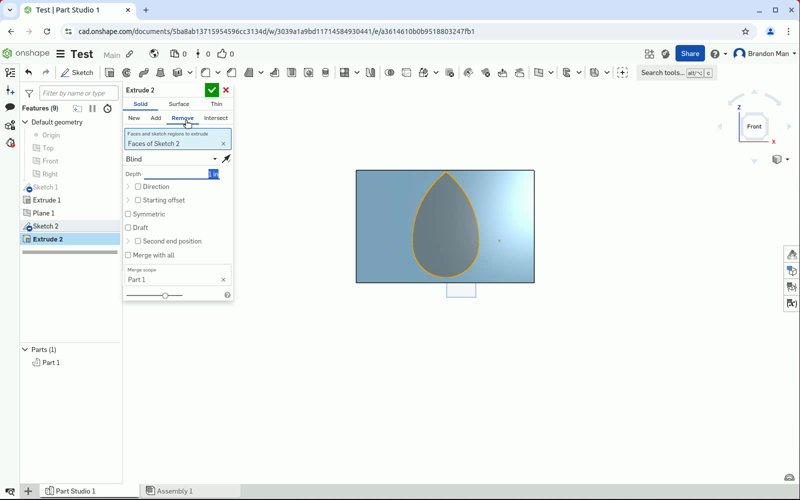
text(15.165)
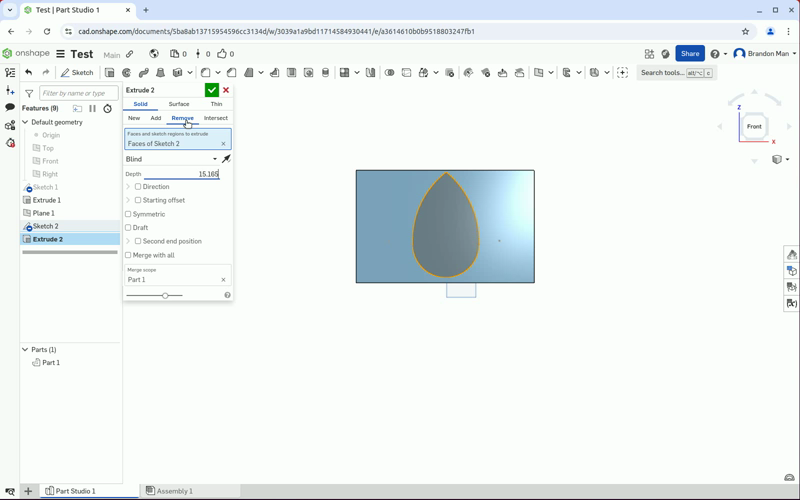
key(tab, 6)
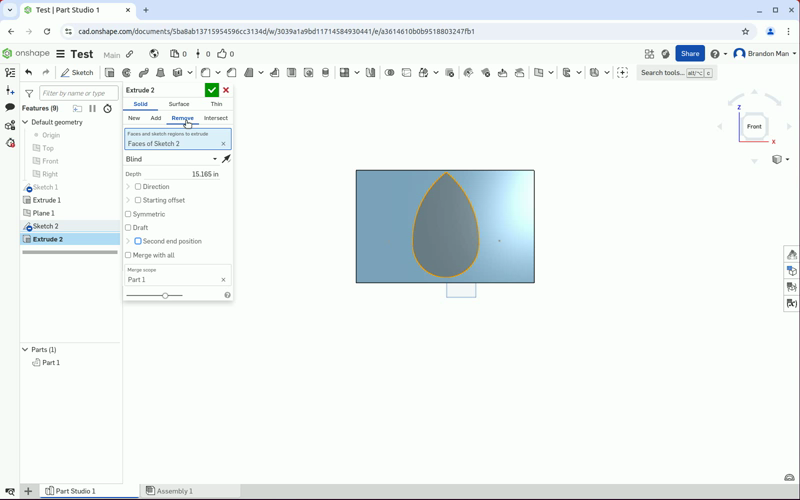
key(space)
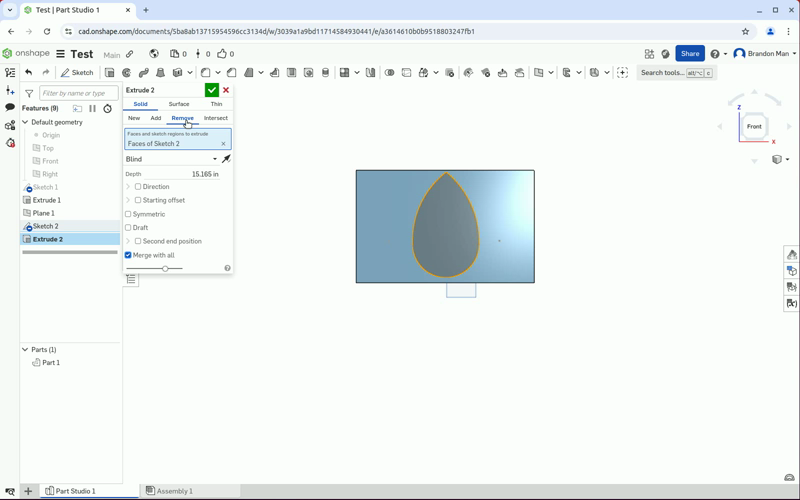
key(enter)
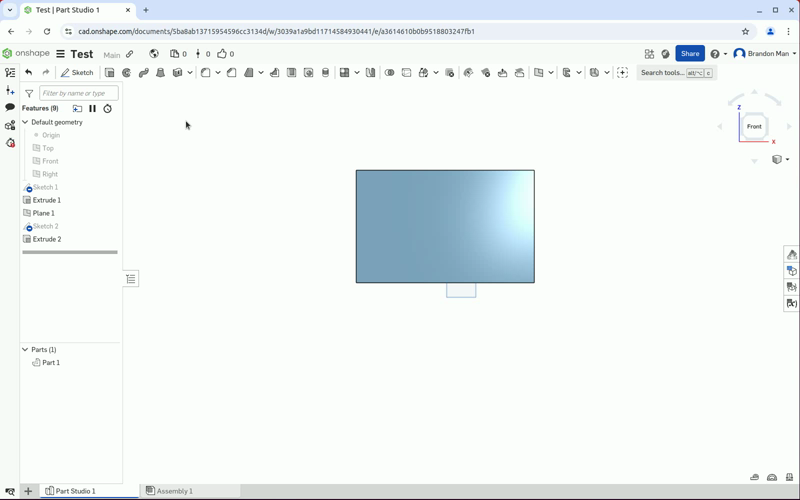
key(shift+h)
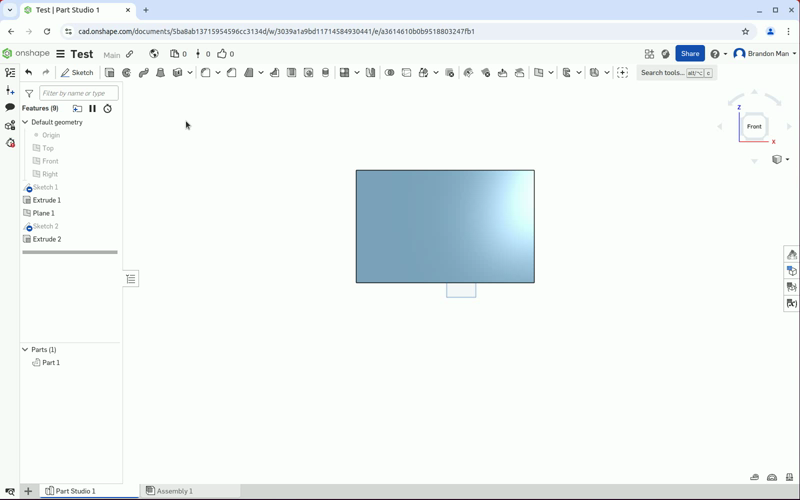
key(shift+h)
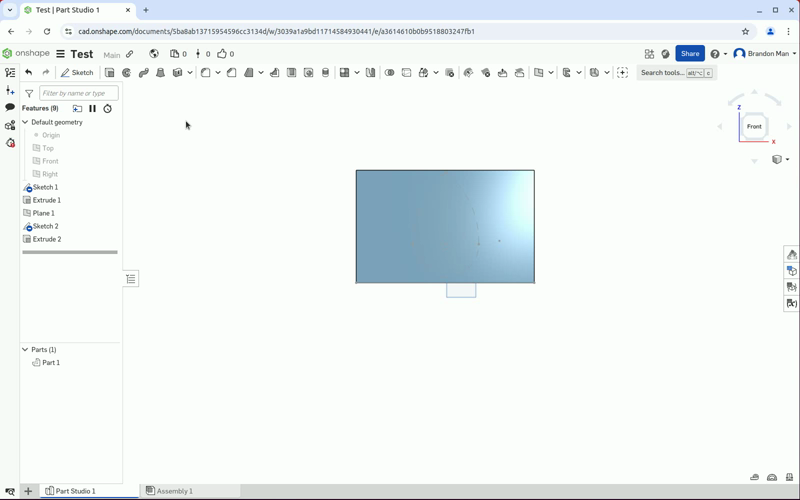
key(shift+7)
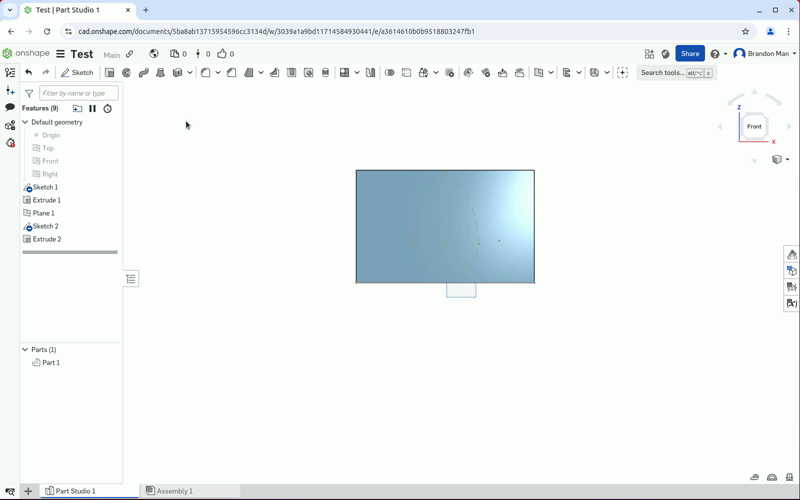
key(left, 2)
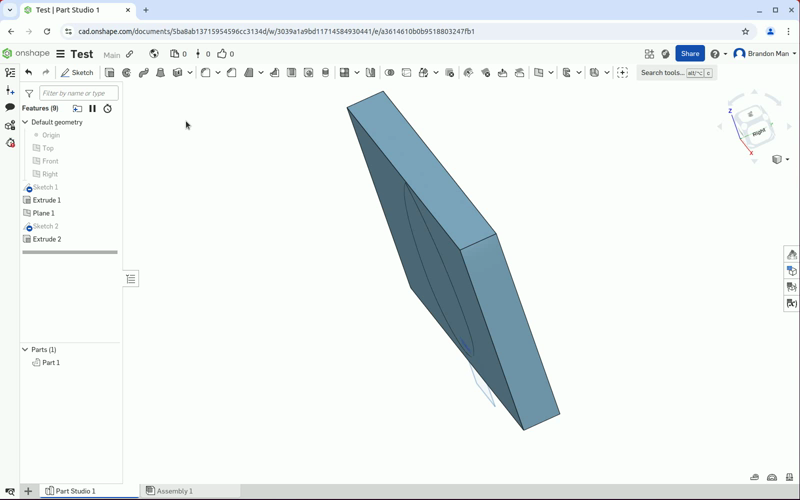
key(down, 2)
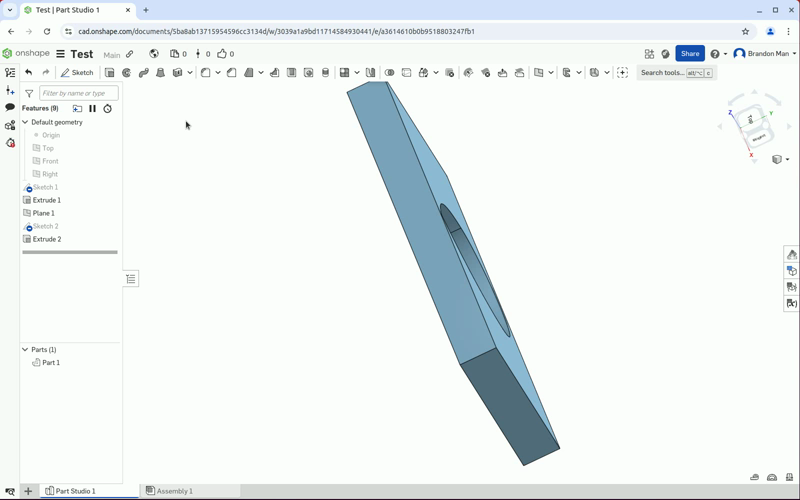
key(up, 2)
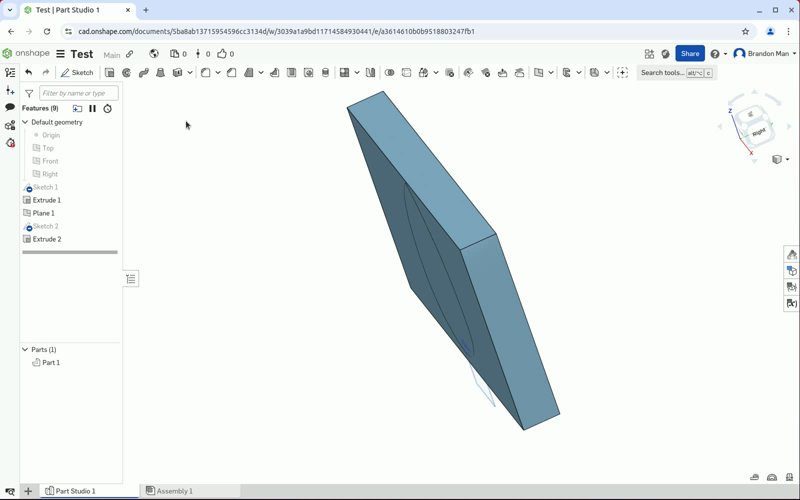
key(right, 2)
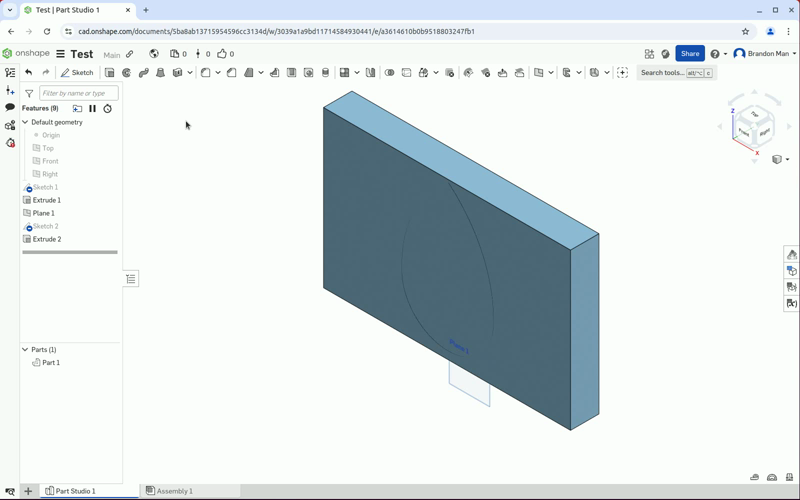
mouse_move(73, 189)
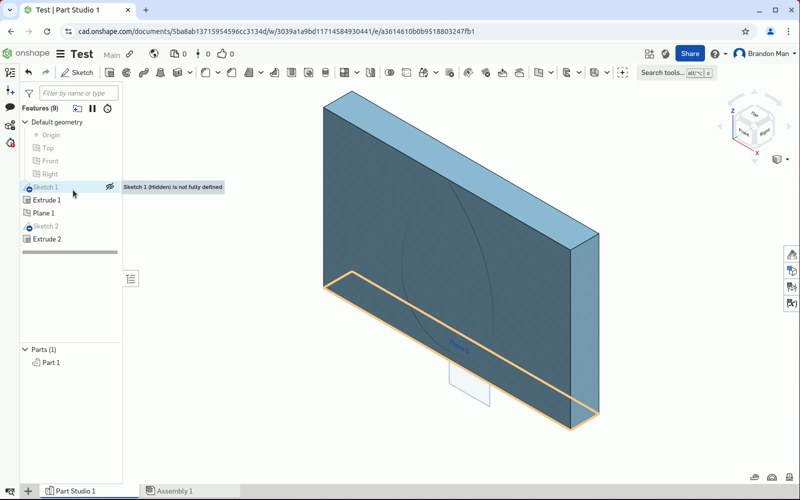
click(73, 189)